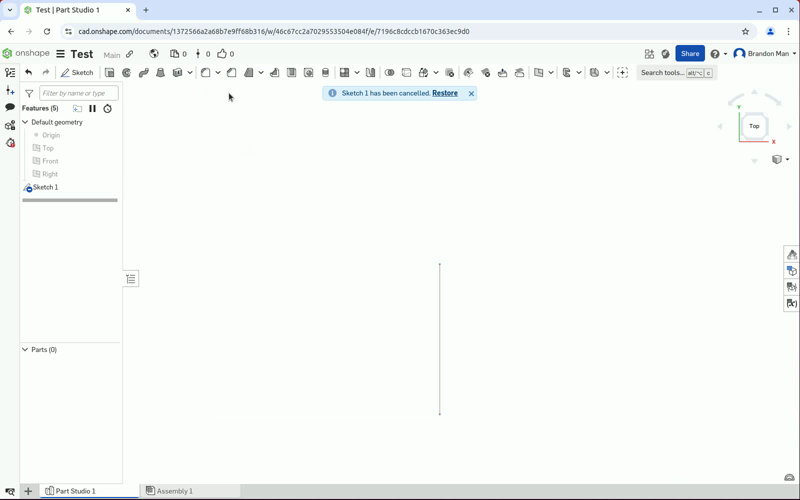
key(shift+h)
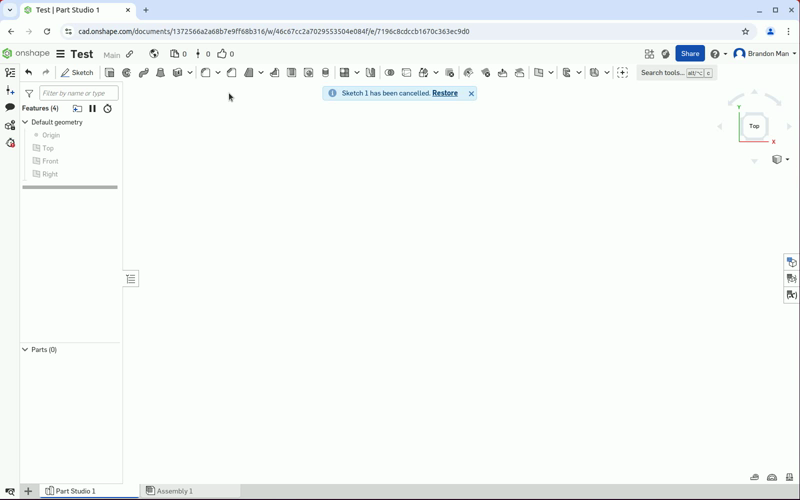
mouse_move(73, 352)
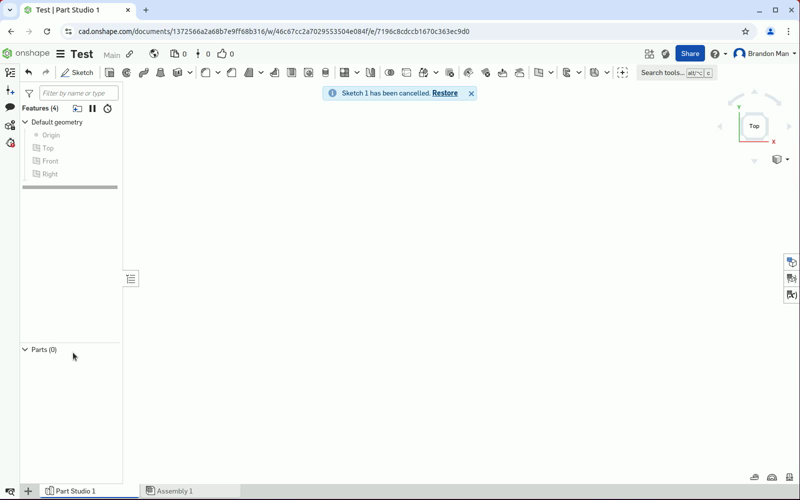
key(y)
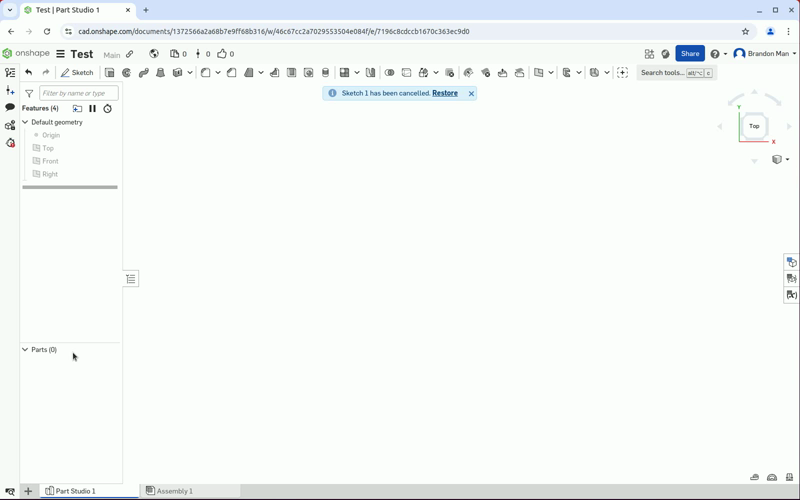
key(shift+p)
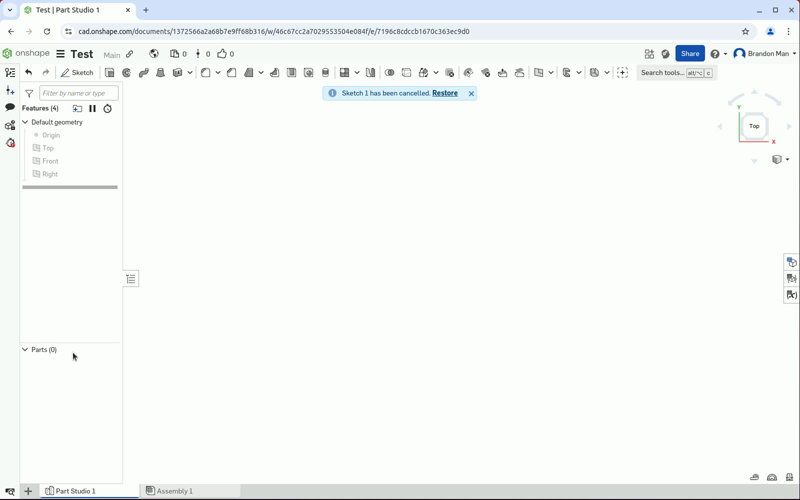
key(space)
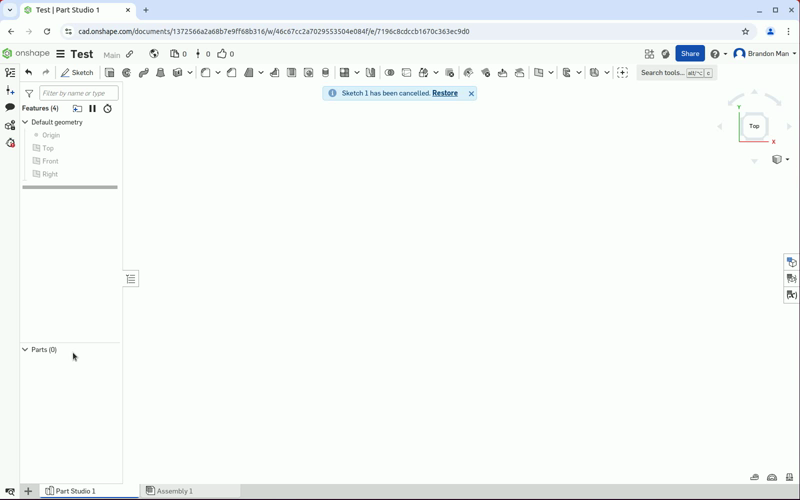
key_down(shift)
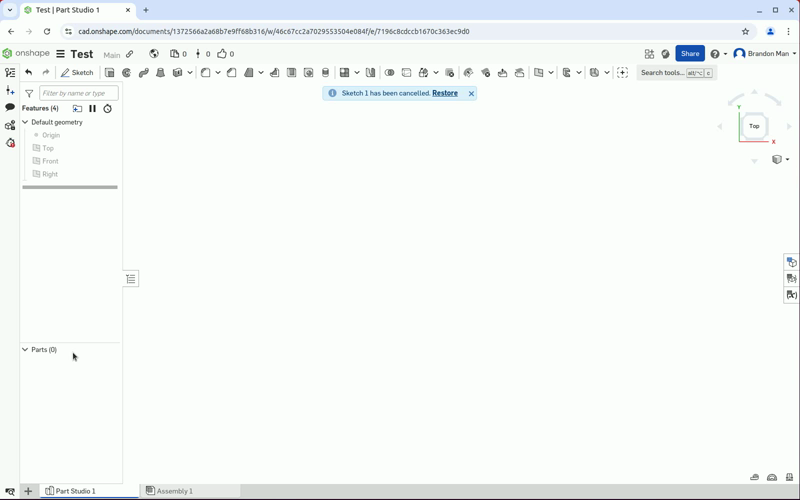
key(up)
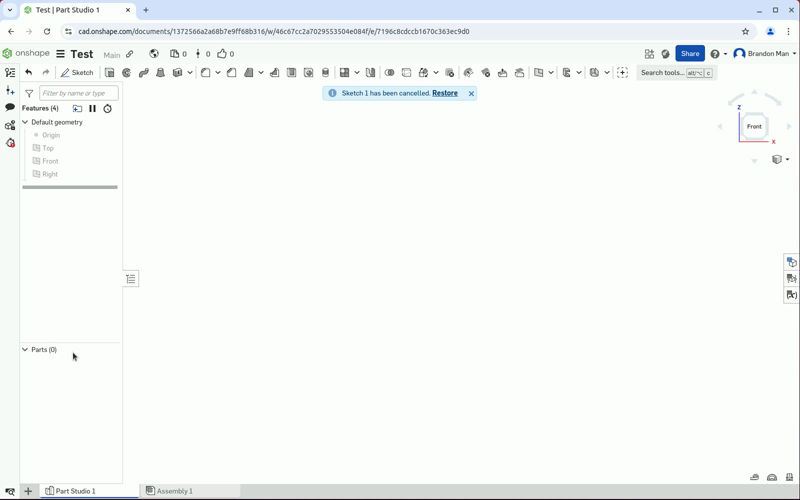
key_up(shift)
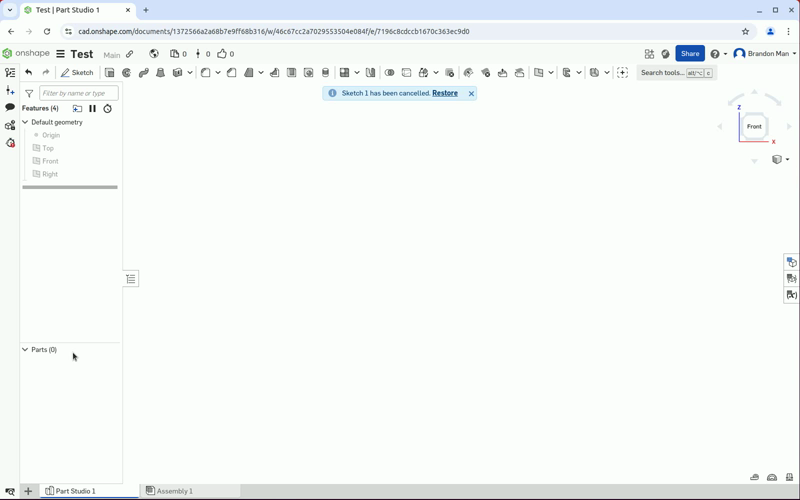
key(space)
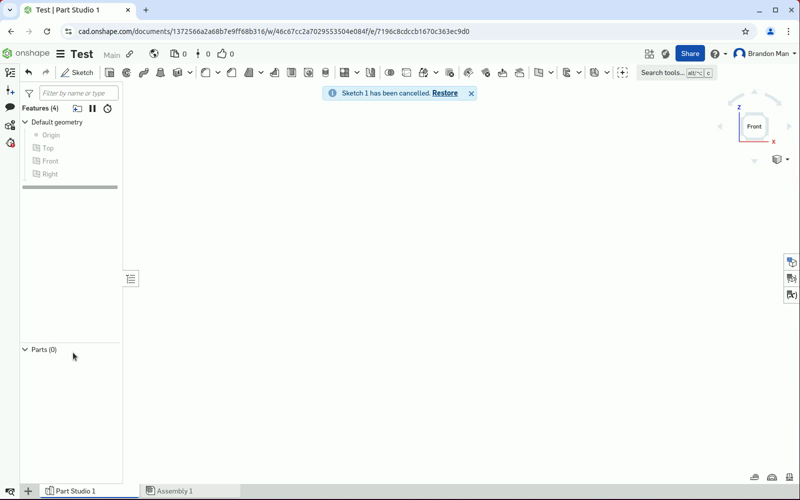
key_down(shift)
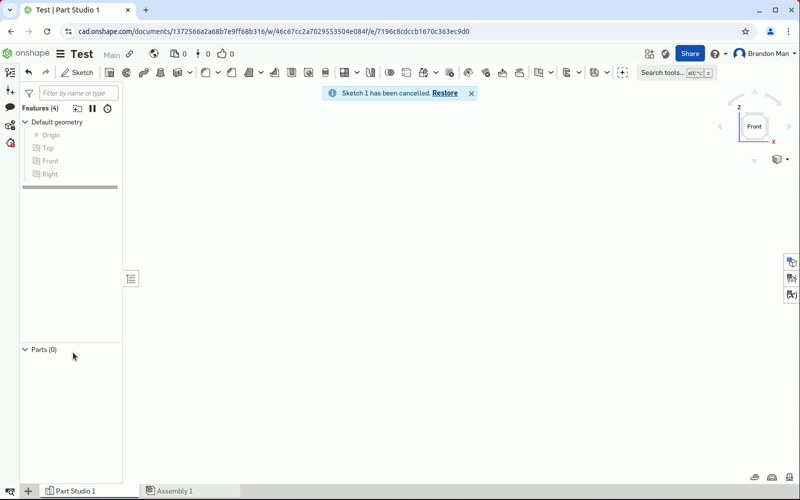
key(left)
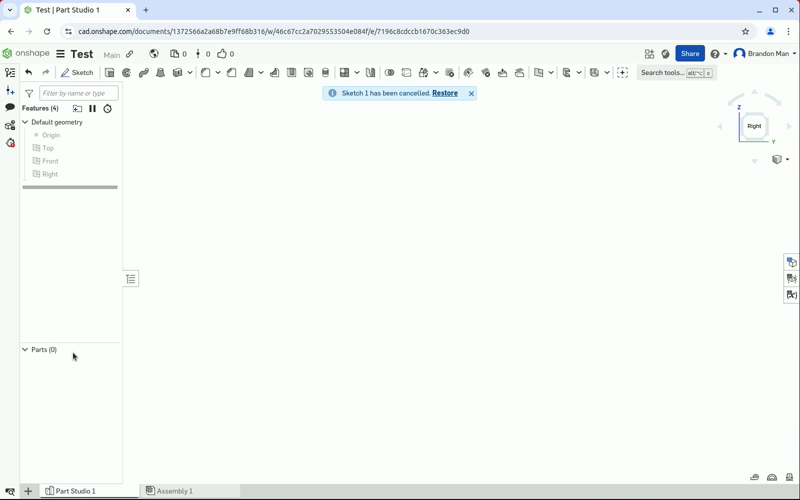
key_up(shift)
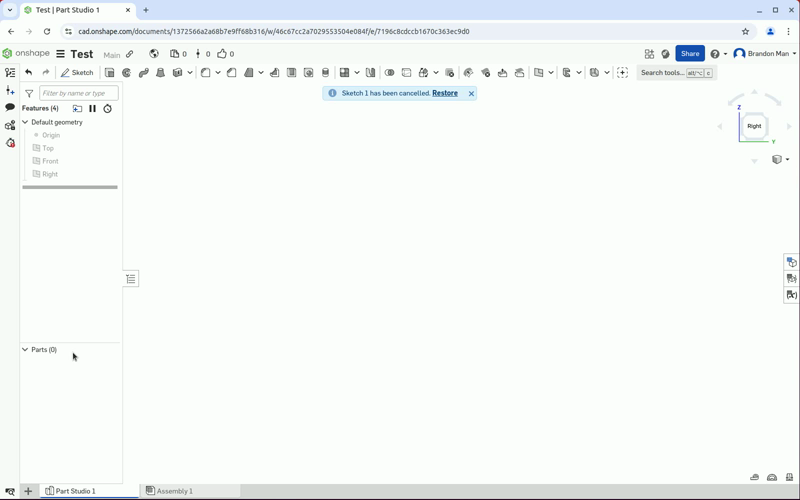
mouse_move(73, 352)
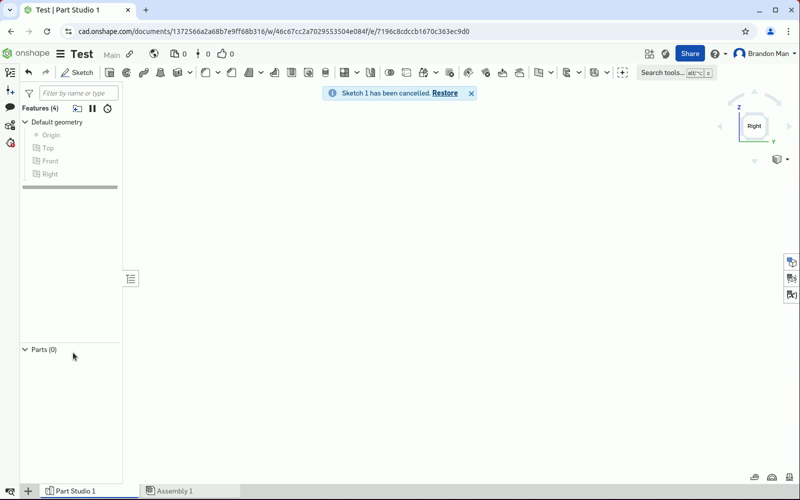
key(shift+y)
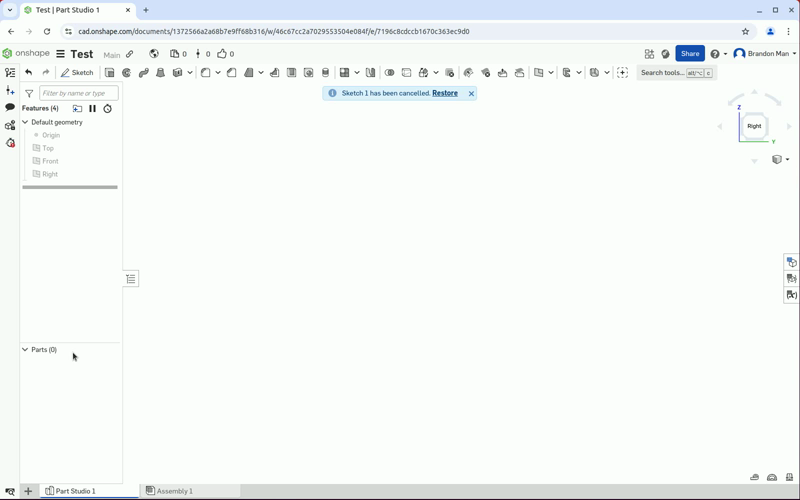
key(shift+s)
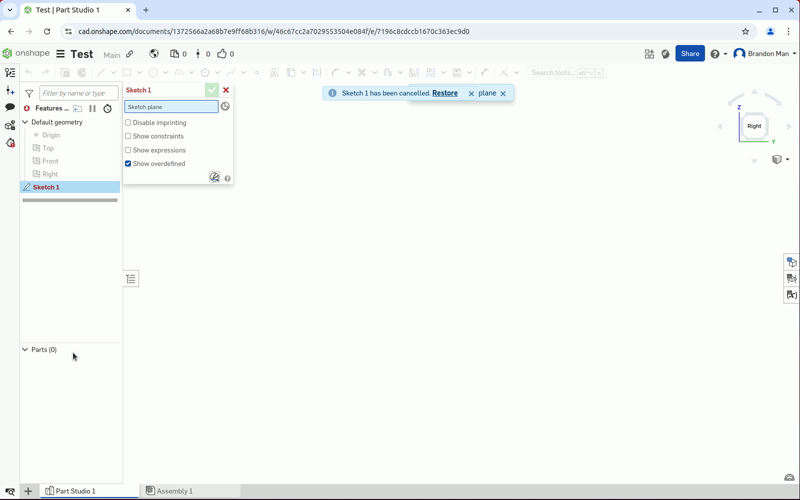
mouse_move(73, 176)
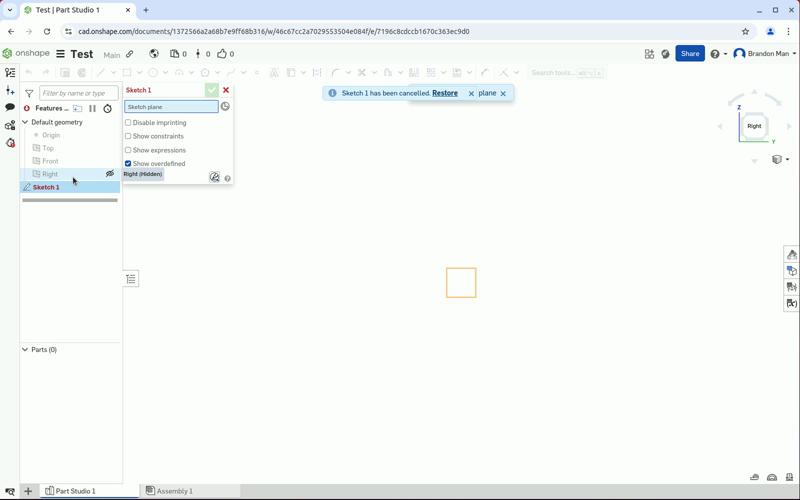
click(73, 176)
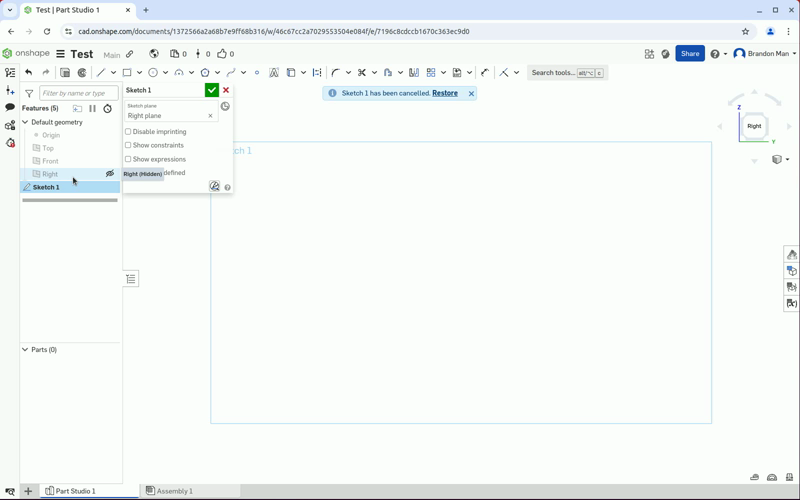
mouse_move(73, 352)
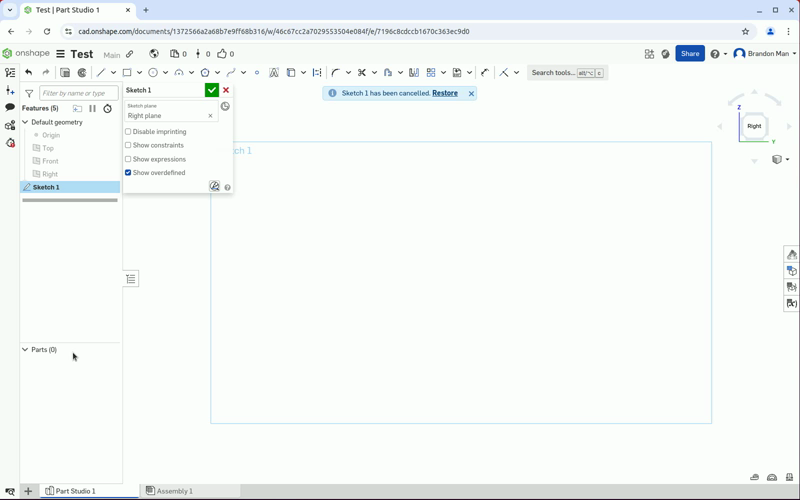
key(y)
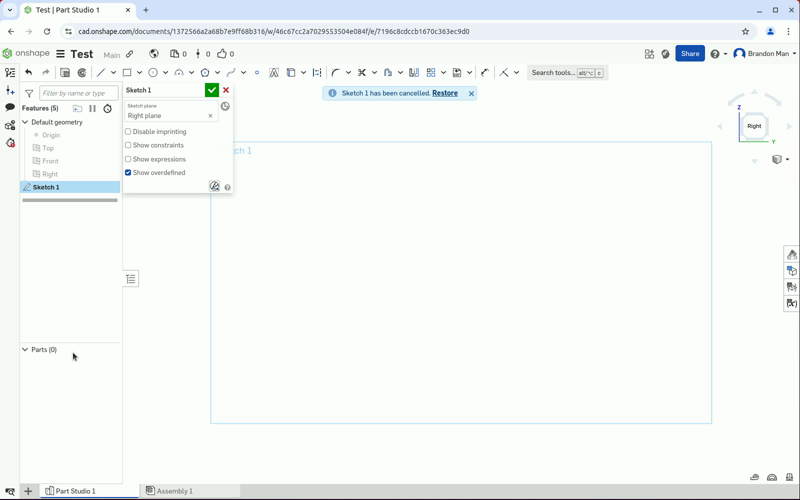
key(c)
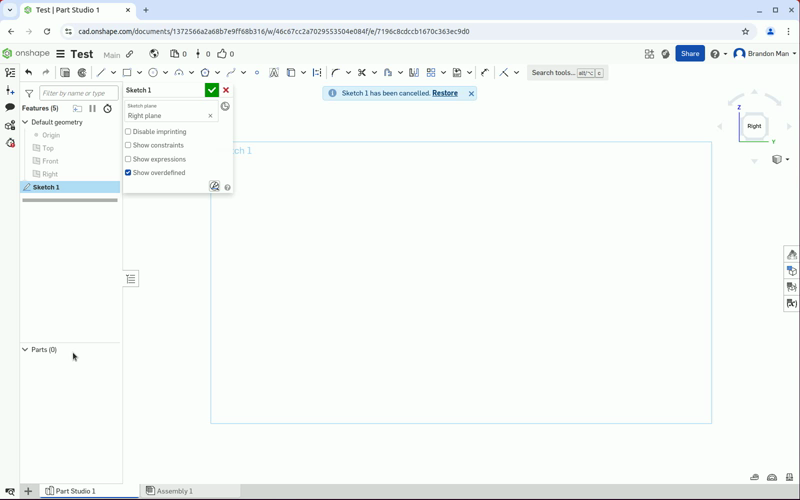
key_down(shift)
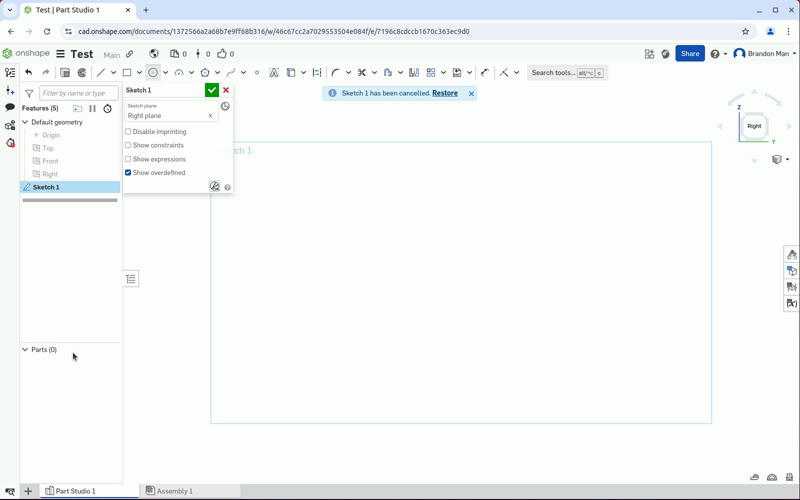
mouse_move(461, 282)
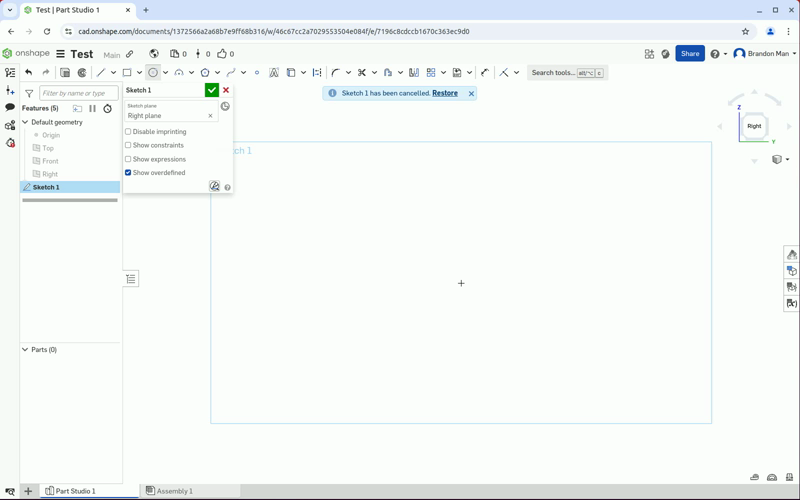
click(461, 282)
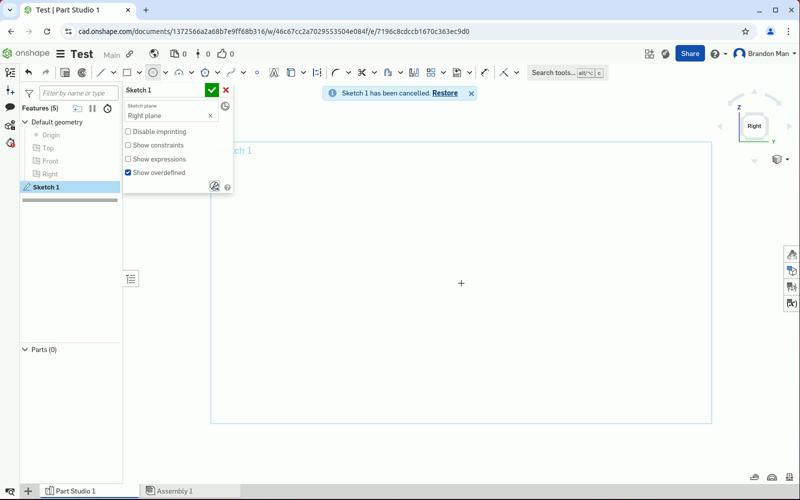
key_up(shift)
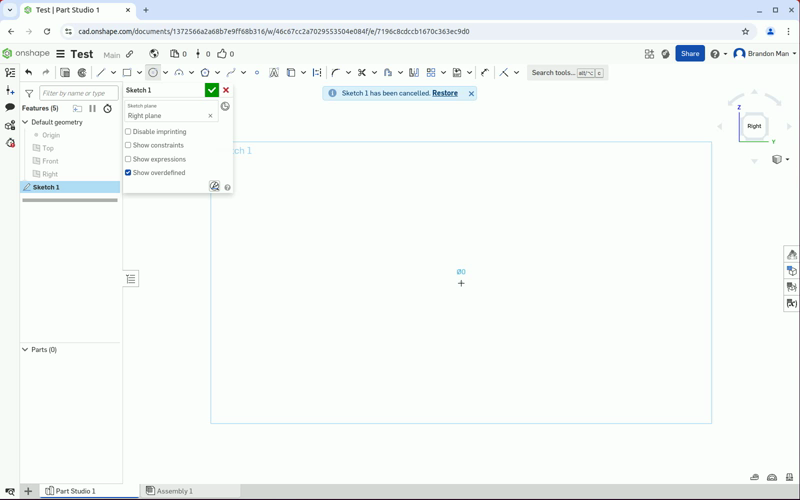
mouse_move(474, 282)
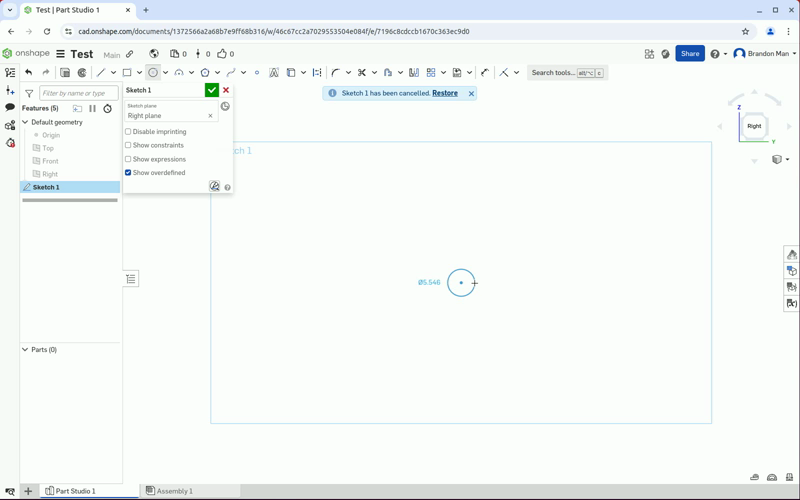
click(474, 282)
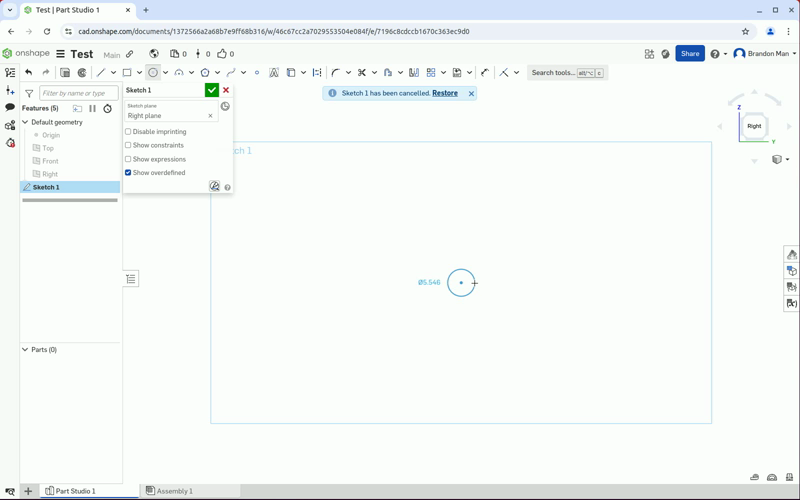
key(esc)
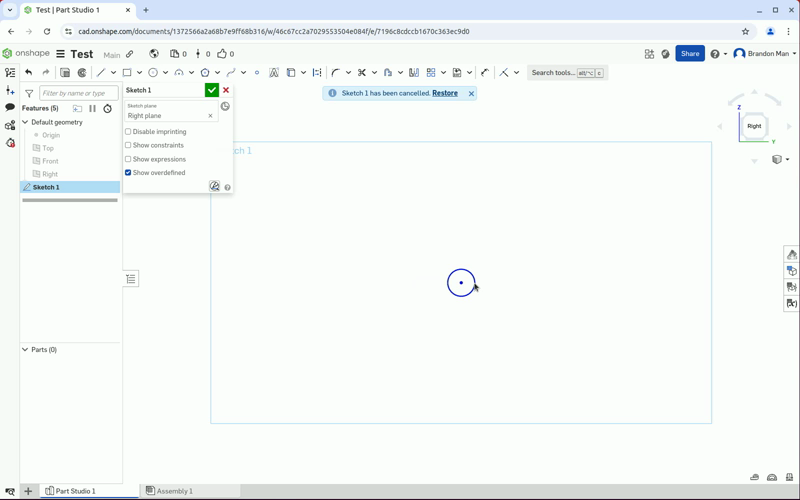
mouse_move(452, 290)
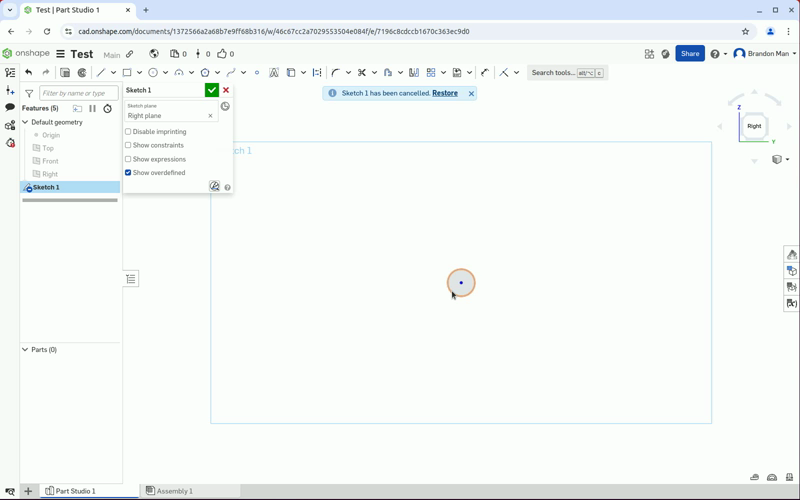
scroll(6)
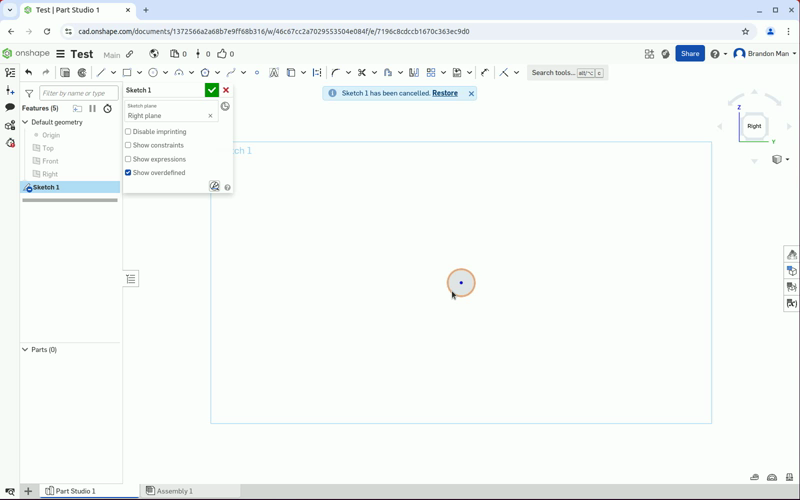
scroll(6)
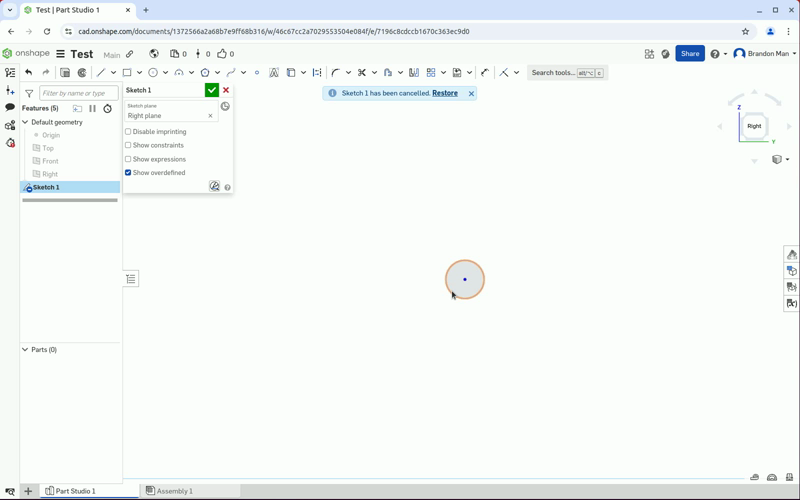
scroll(6)
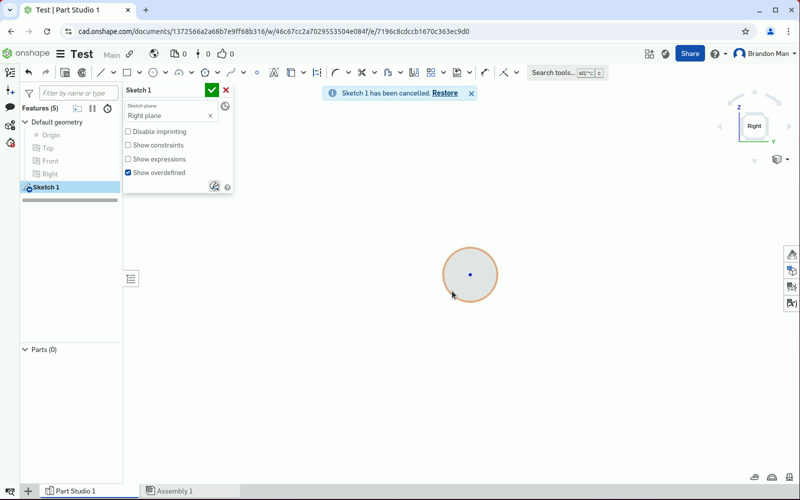
scroll(6)
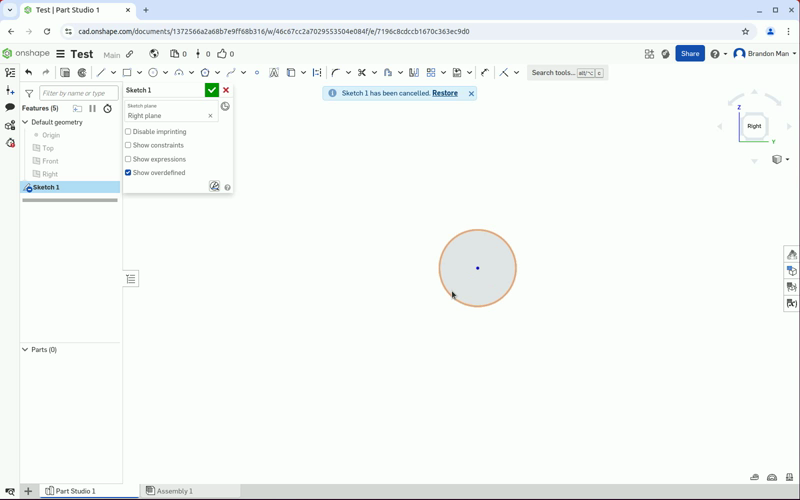
scroll(6)
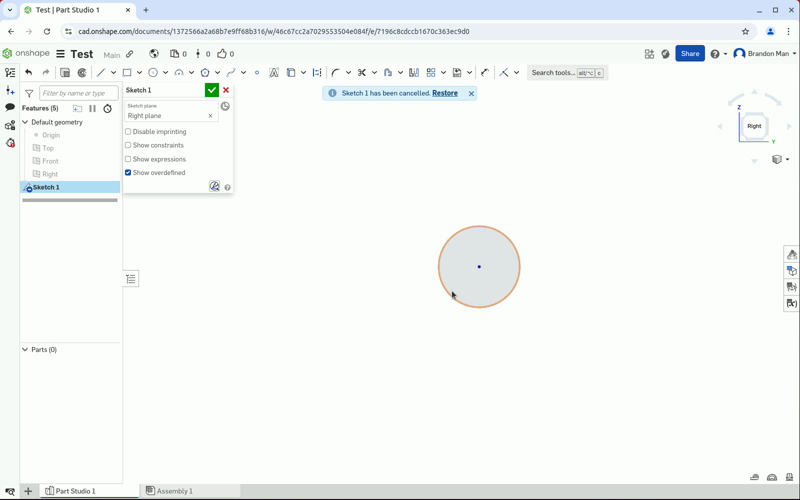
scroll(6)
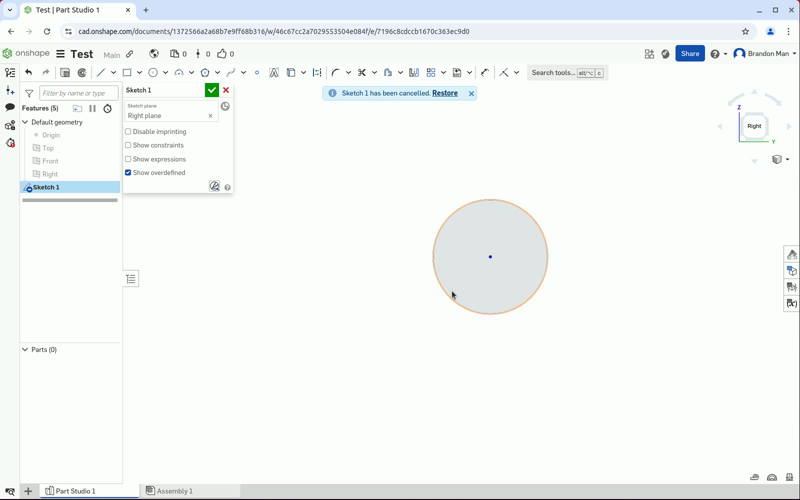
scroll(6)
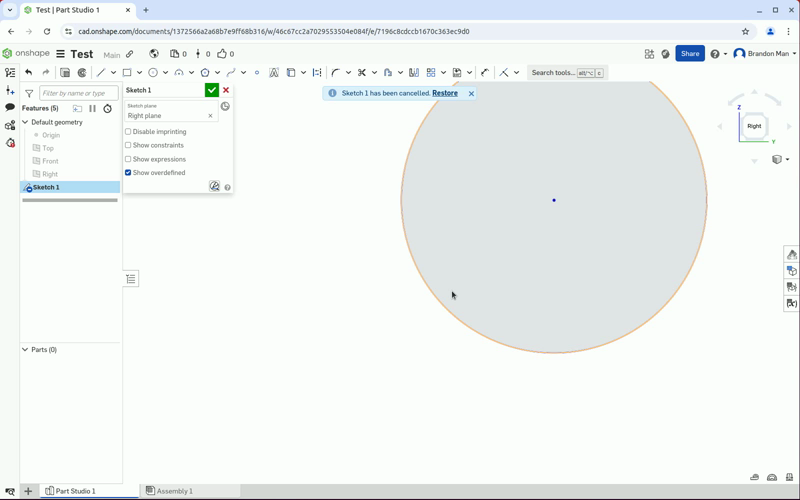
click(452, 290)
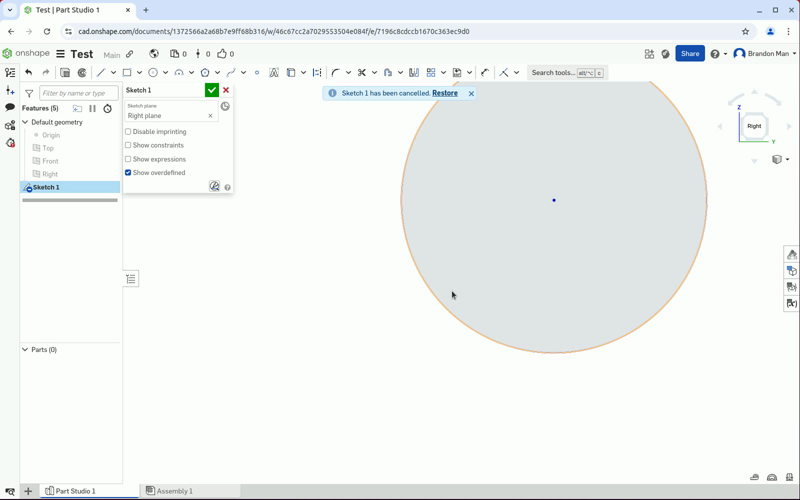
scroll(-6)
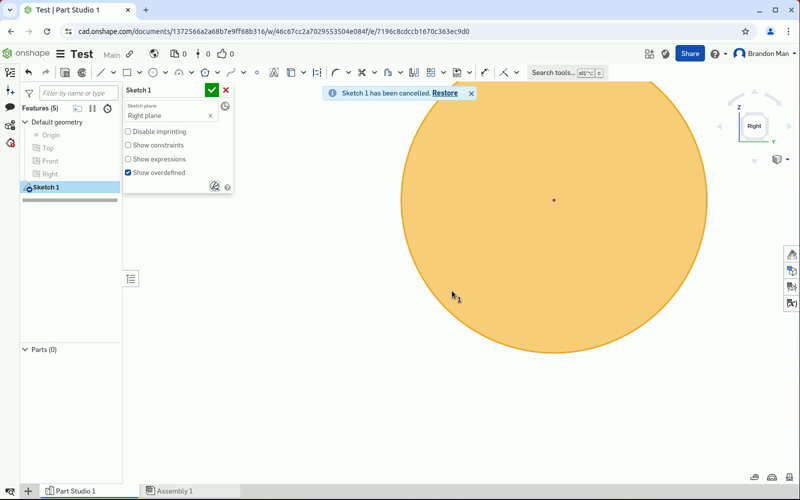
scroll(-6)
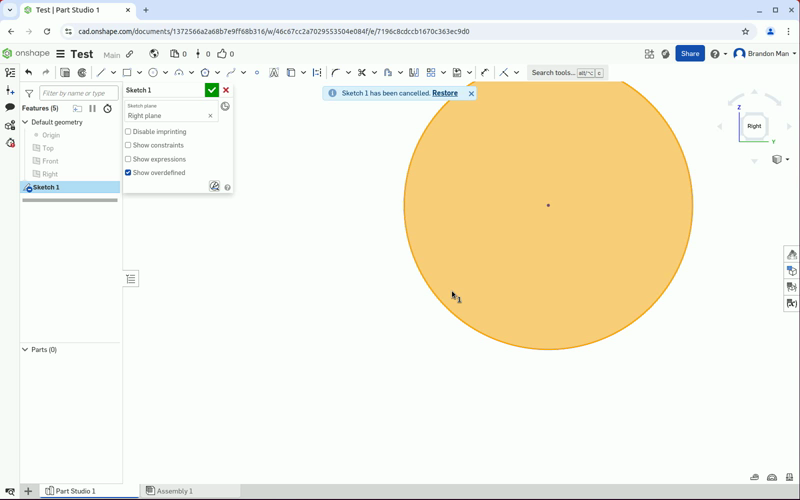
scroll(-6)
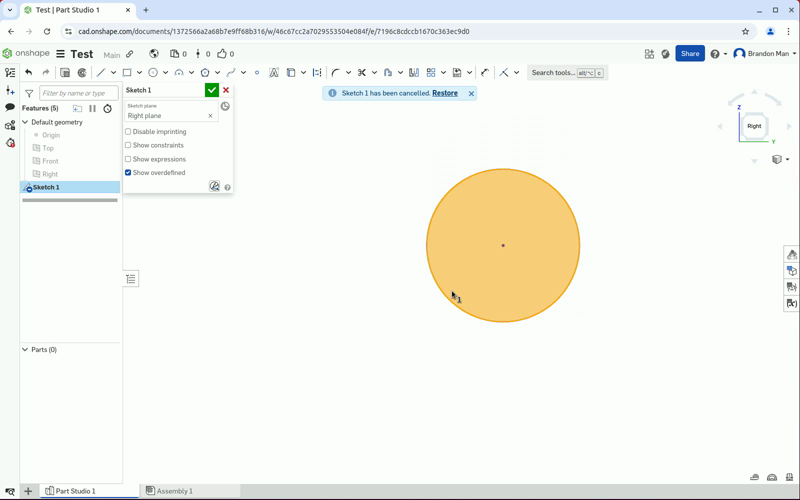
scroll(-6)
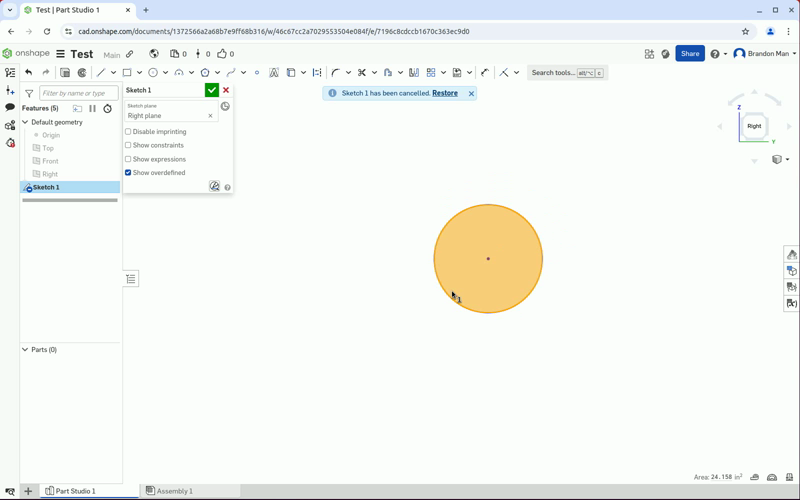
scroll(-6)
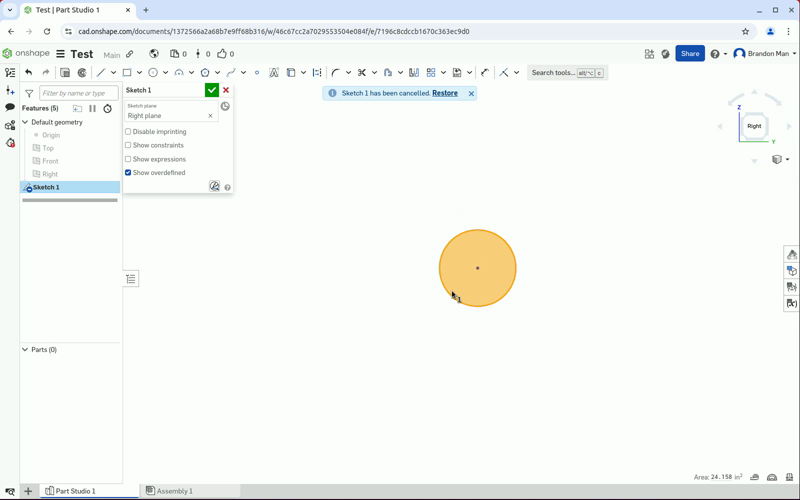
scroll(-6)
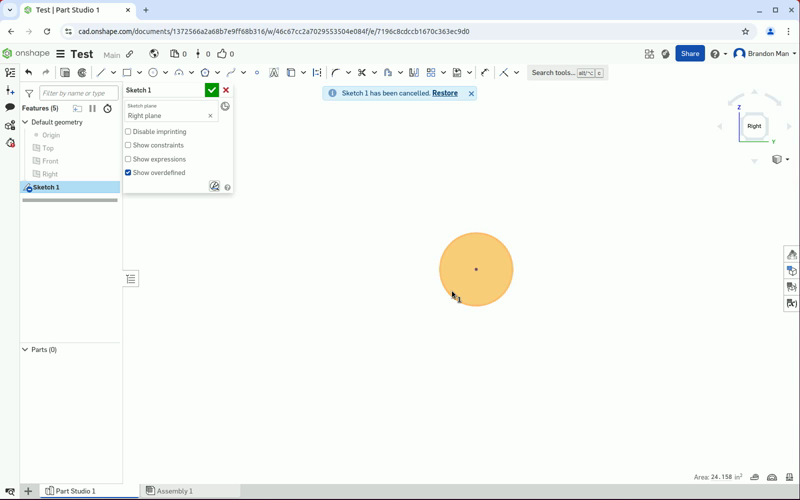
scroll(-6)
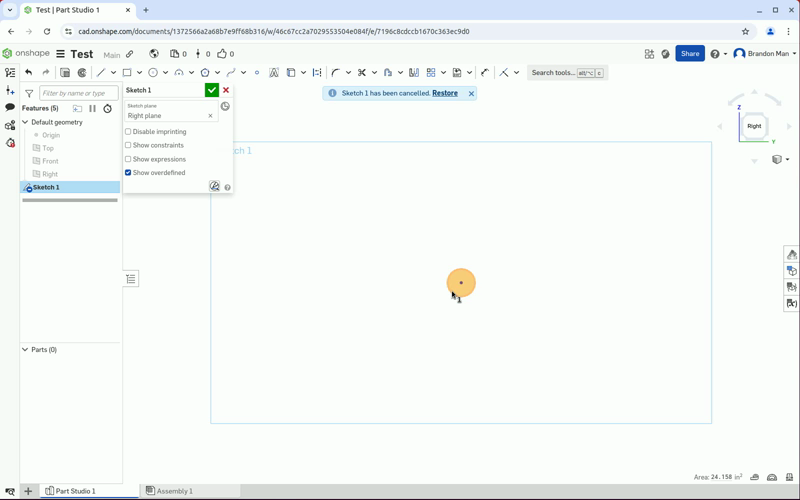
mouse_move(73, 352)
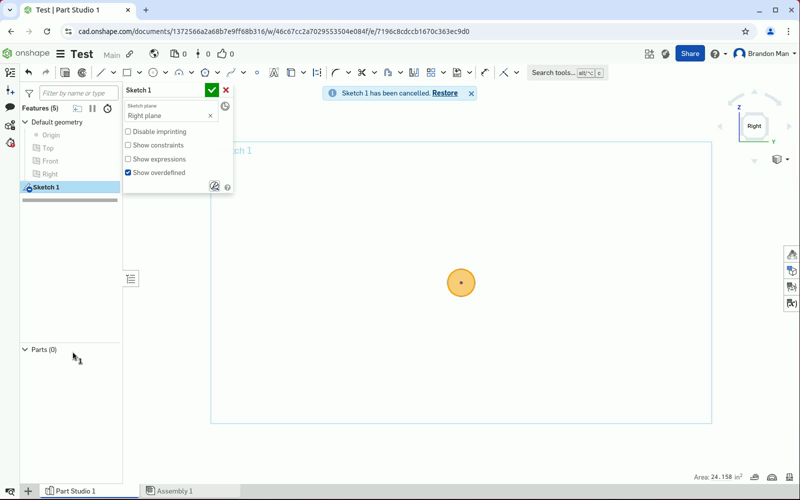
key(shift+y)
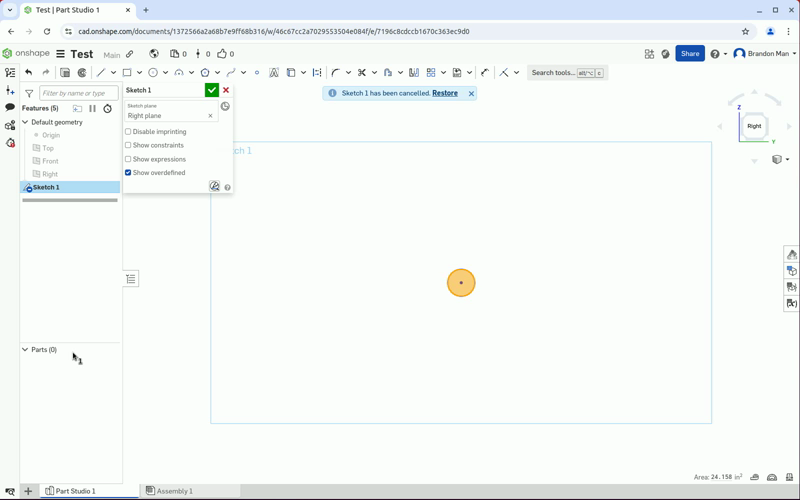
key(shift+e)
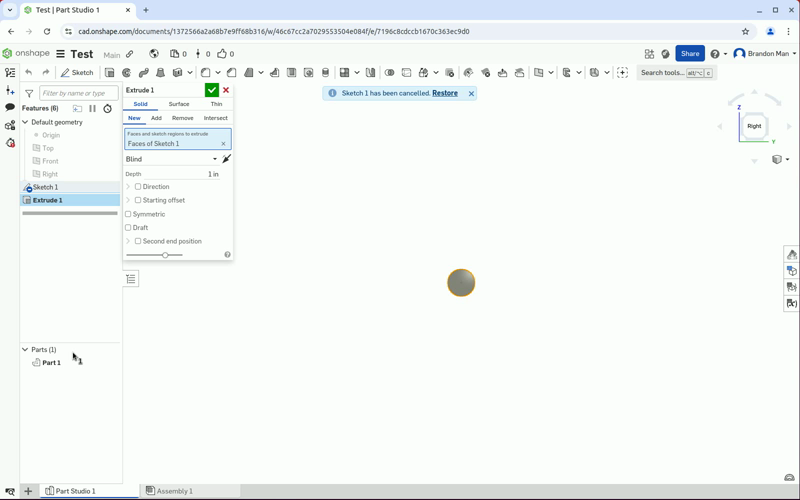
mouse_move(143, 106)
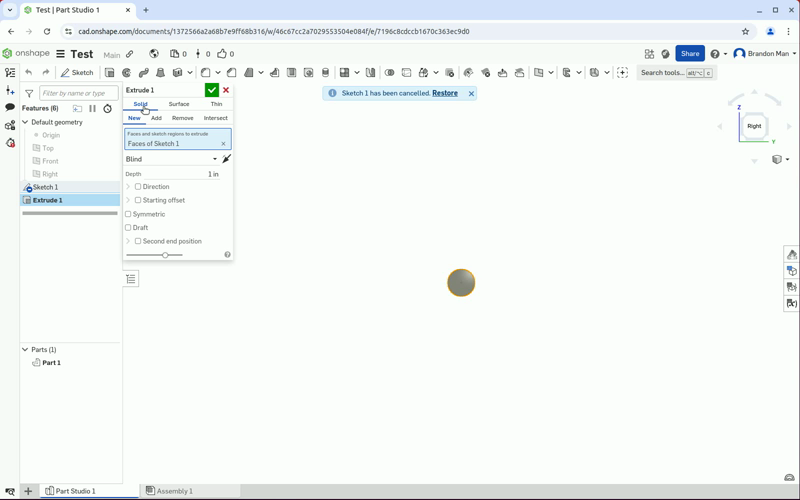
click(143, 106)
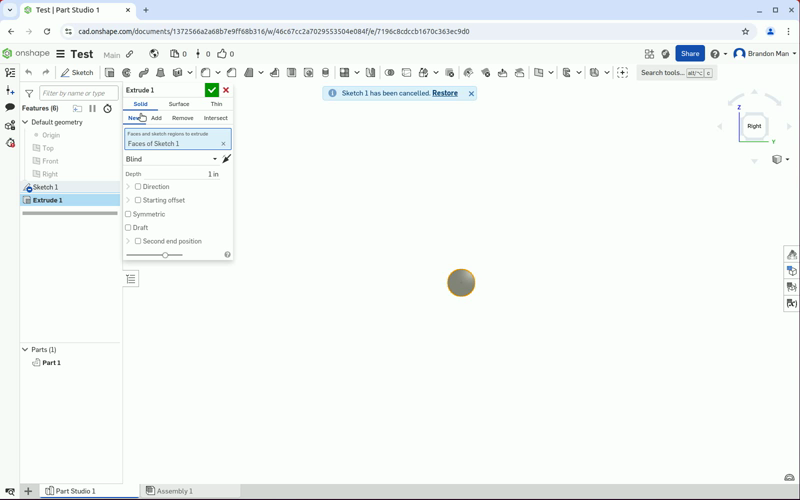
mouse_move(137, 120)
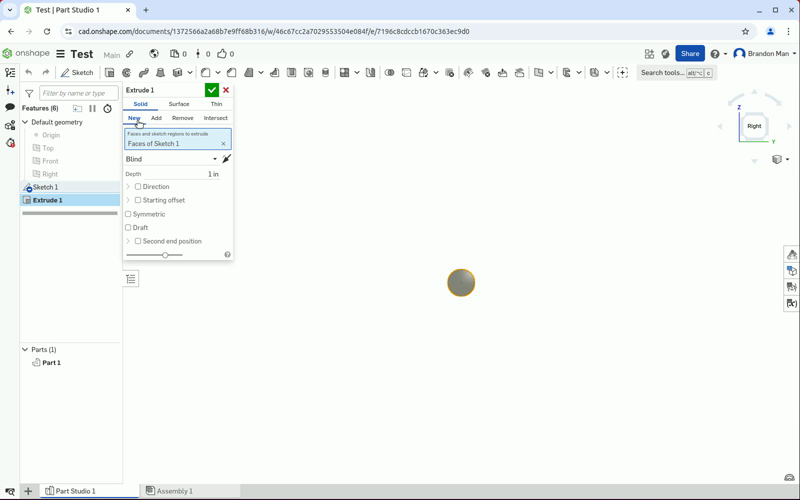
click(137, 120)
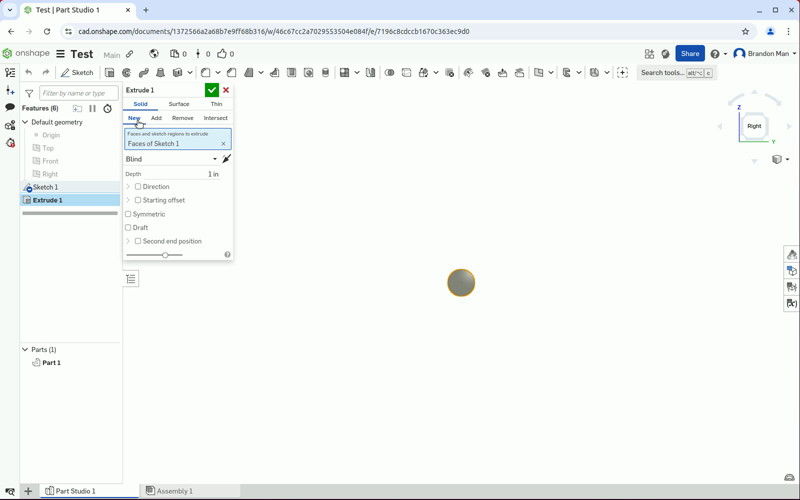
key(tab, 4)
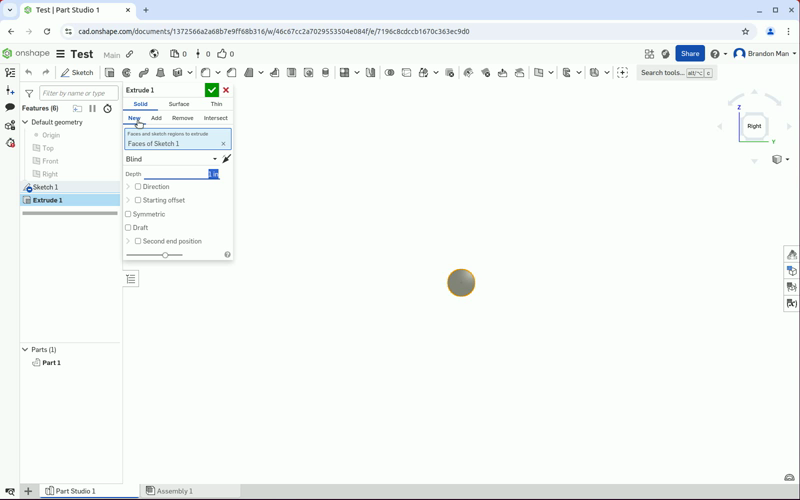
text(23.108)
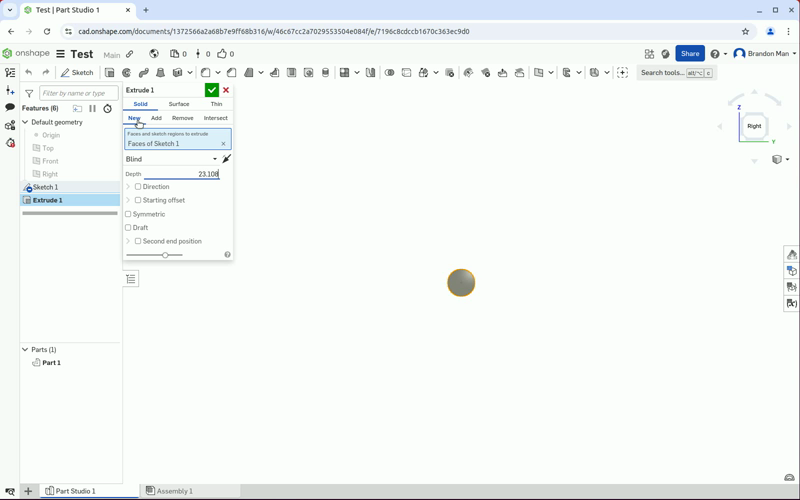
key(enter)
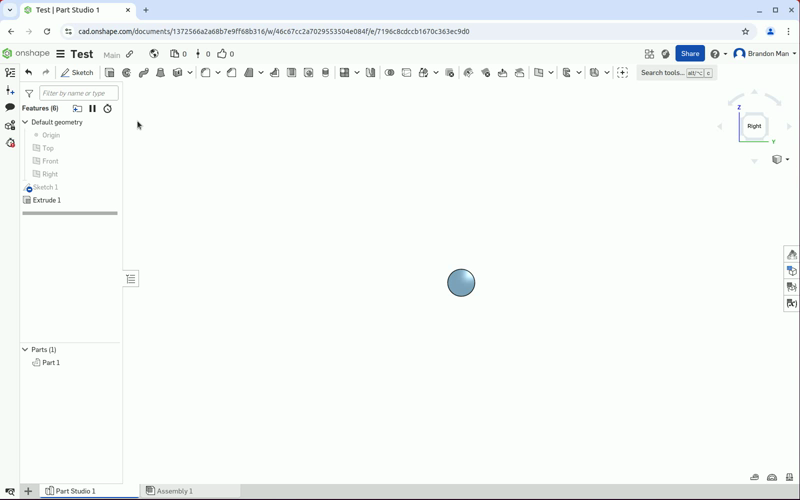
key(shift+h)
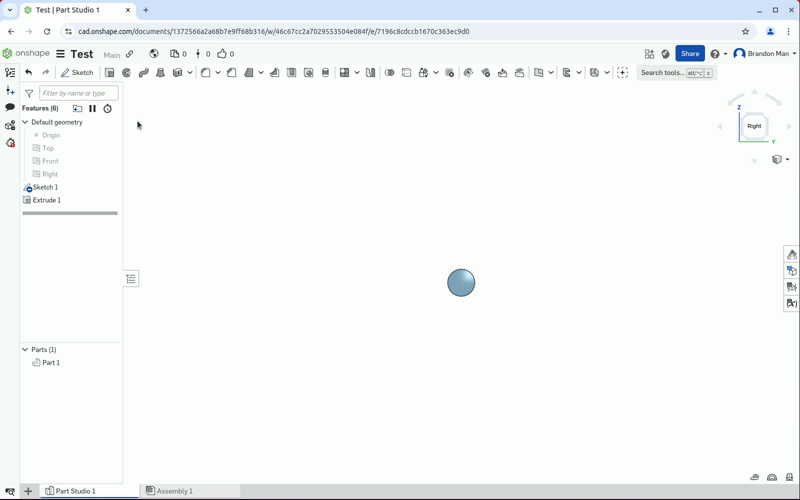
key(shift+h)
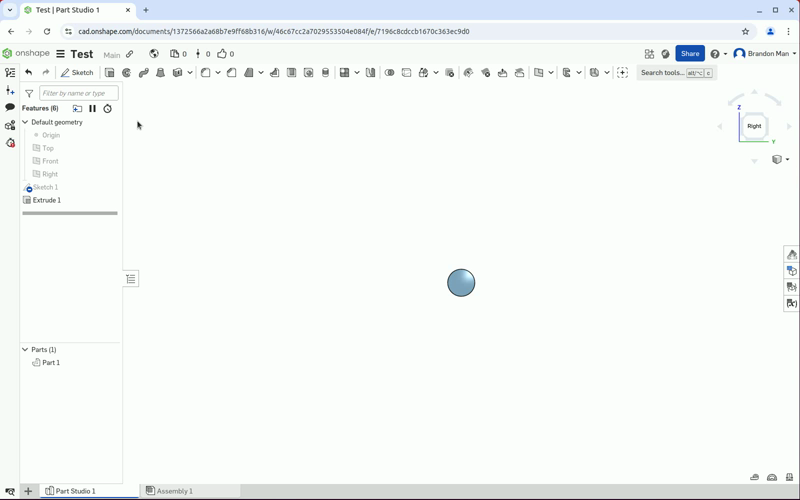
mouse_move(73, 189)
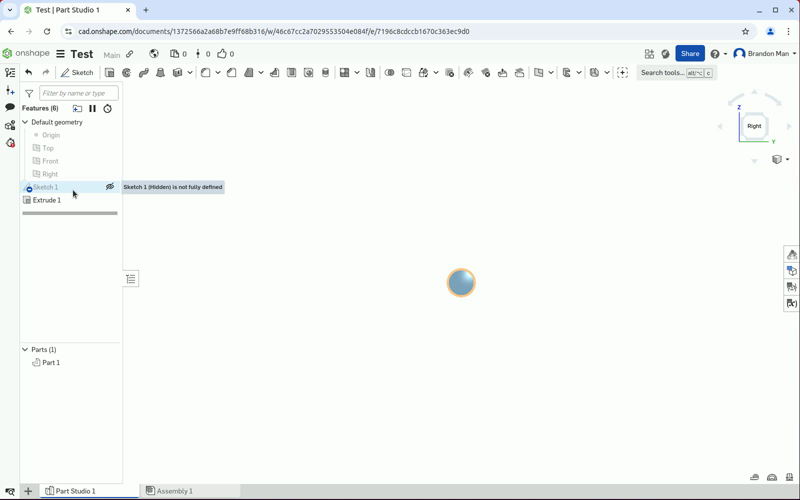
click(73, 189)
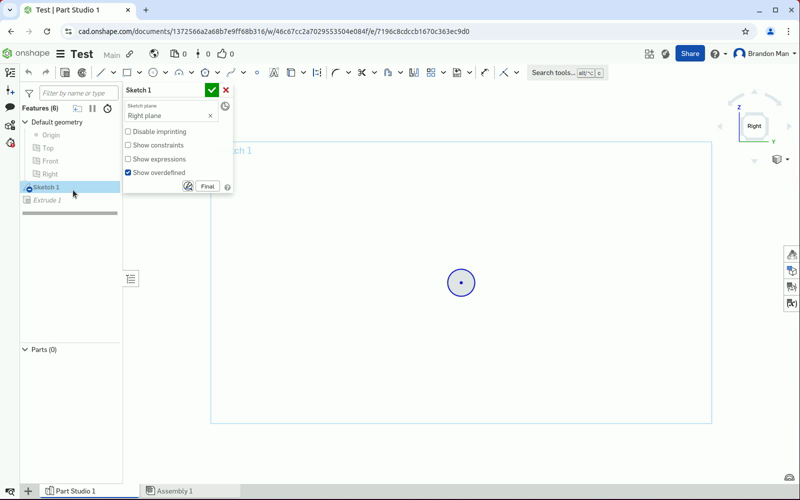
mouse_move(229, 92)
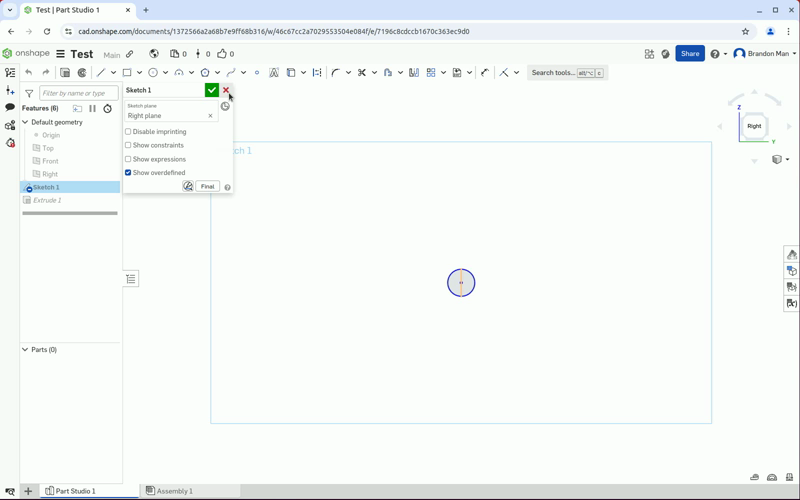
click(229, 92)
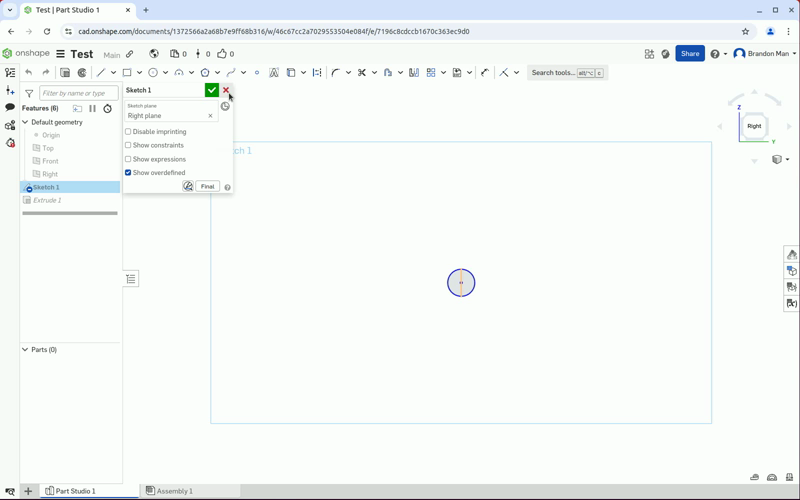
key(shift+s)
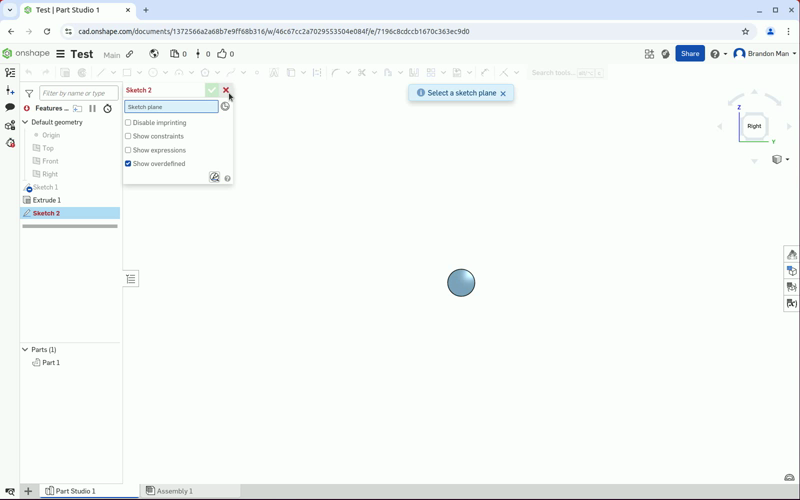
mouse_move(73, 176)
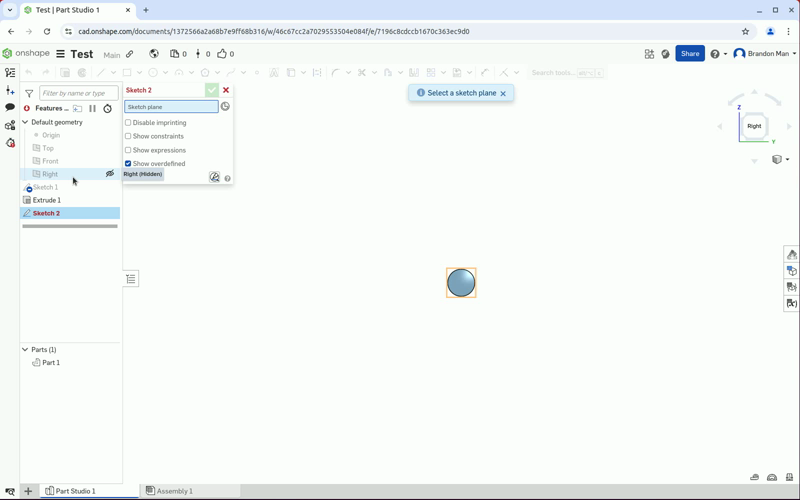
click(73, 176)
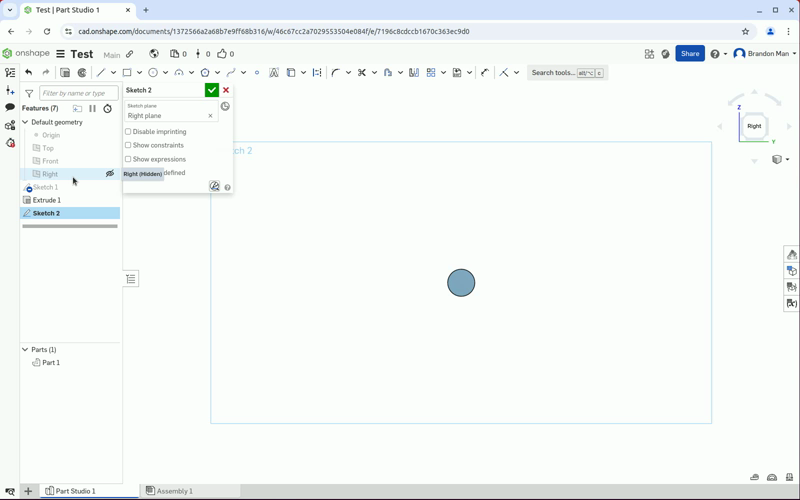
mouse_move(73, 352)
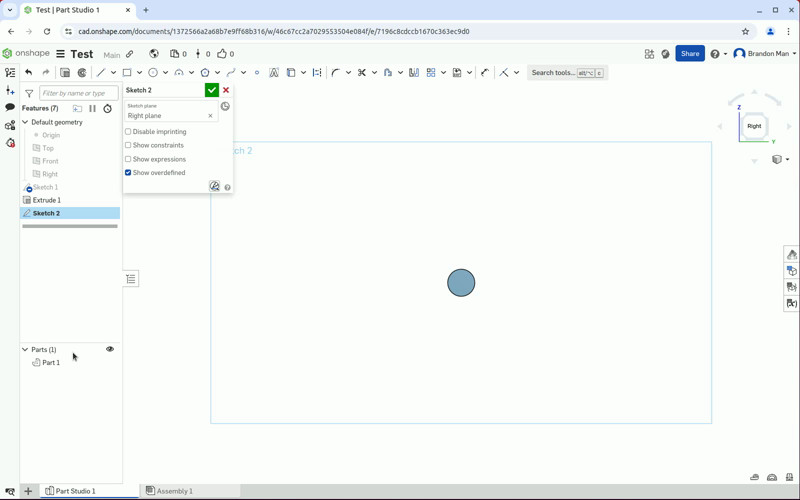
key(y)
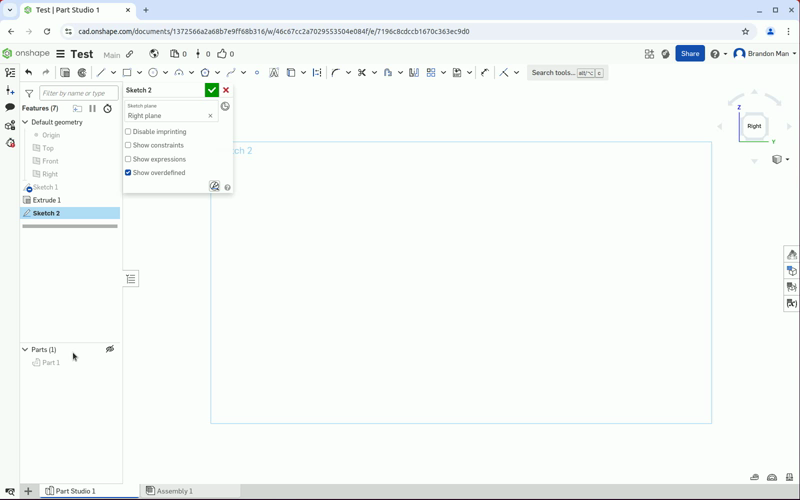
key(c)
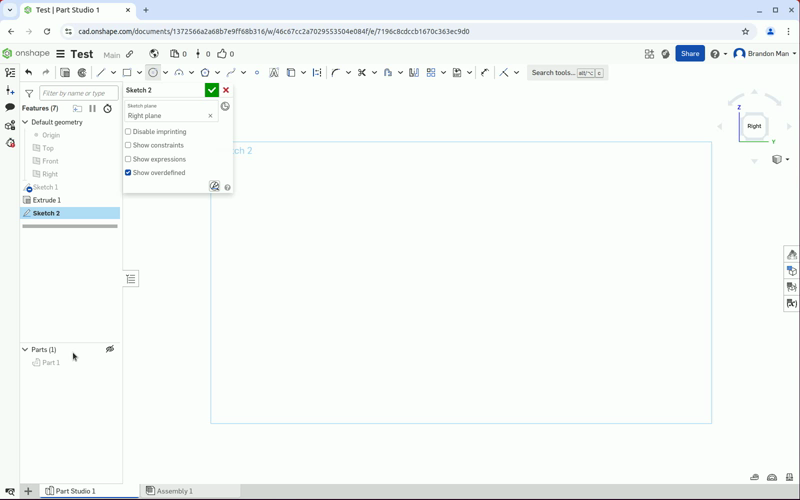
key_down(shift)
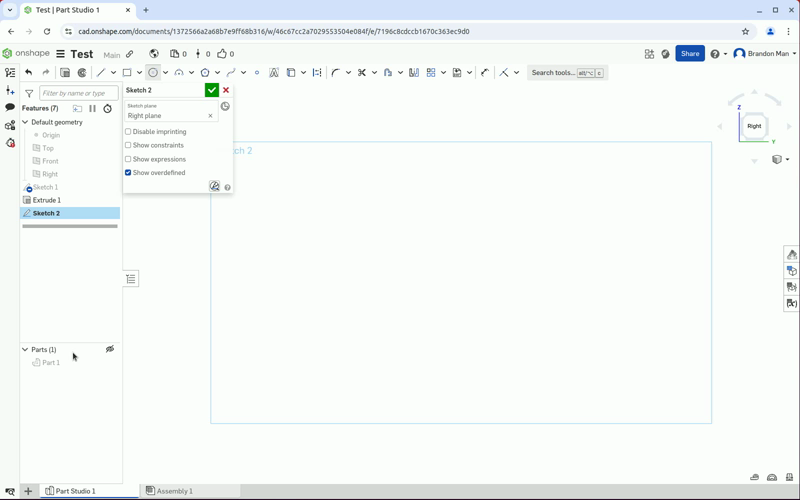
mouse_move(461, 282)
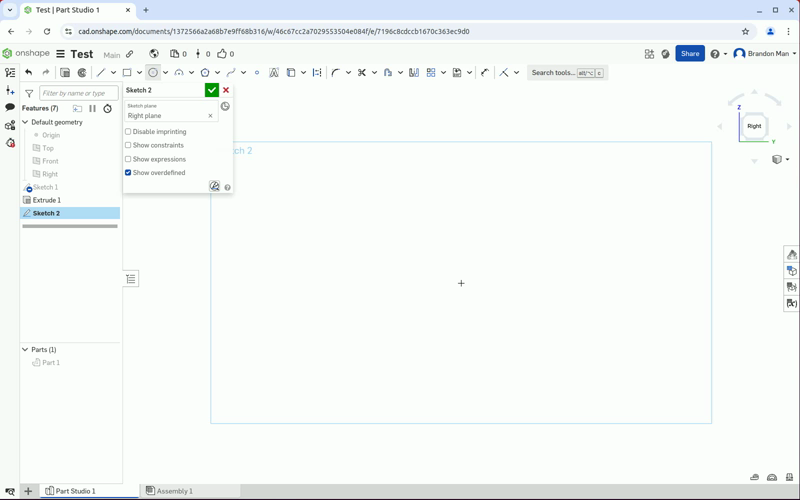
click(461, 282)
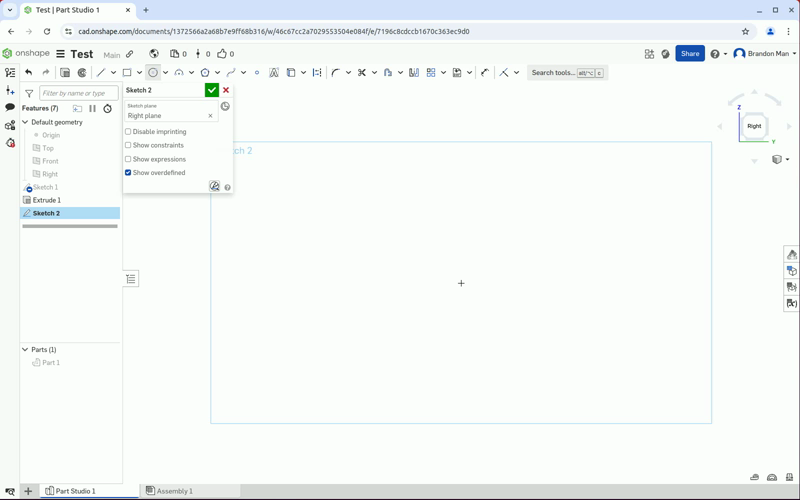
key_up(shift)
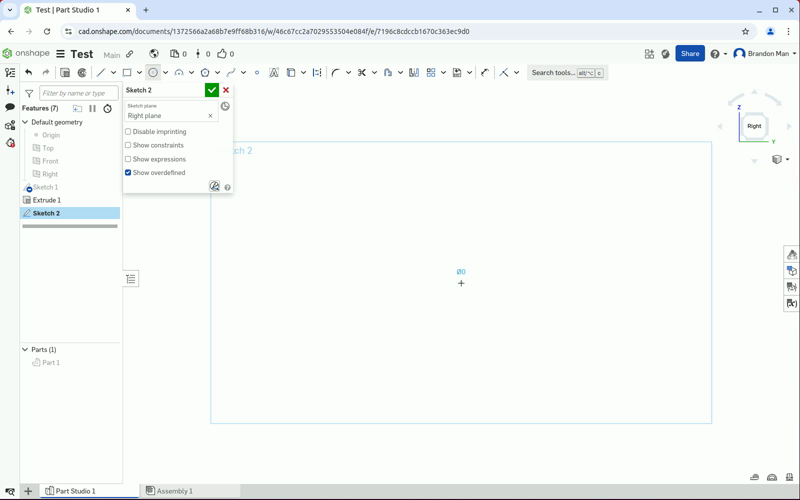
mouse_move(470, 282)
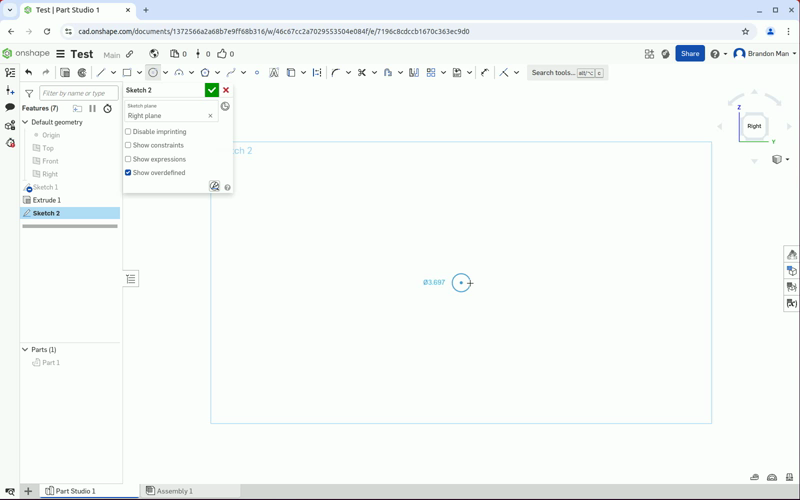
click(470, 282)
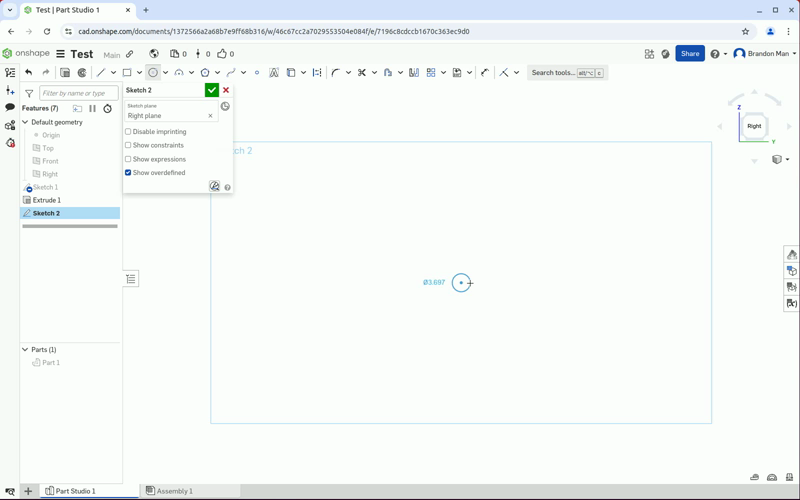
key(esc)
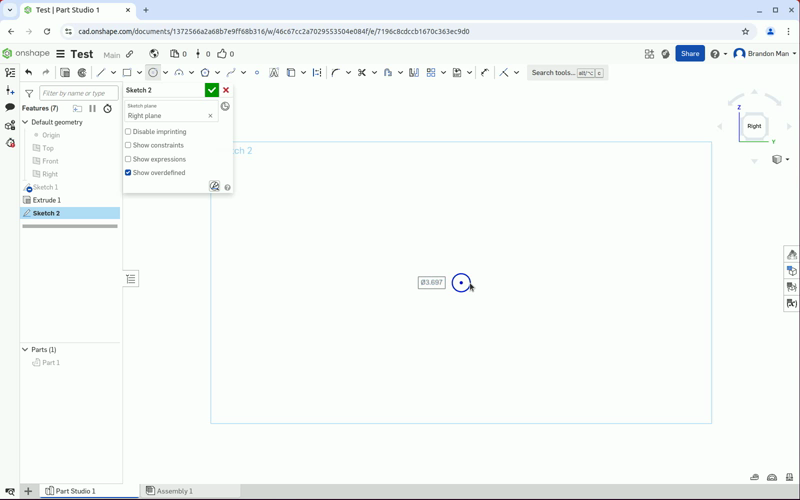
mouse_move(464, 282)
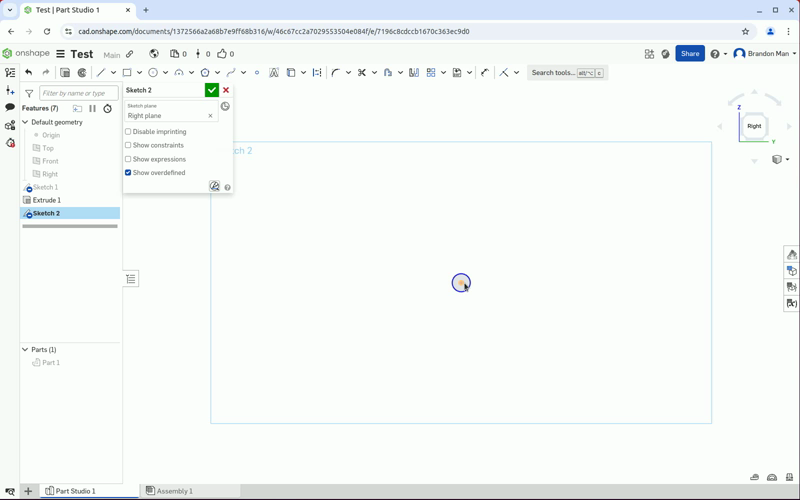
scroll(6)
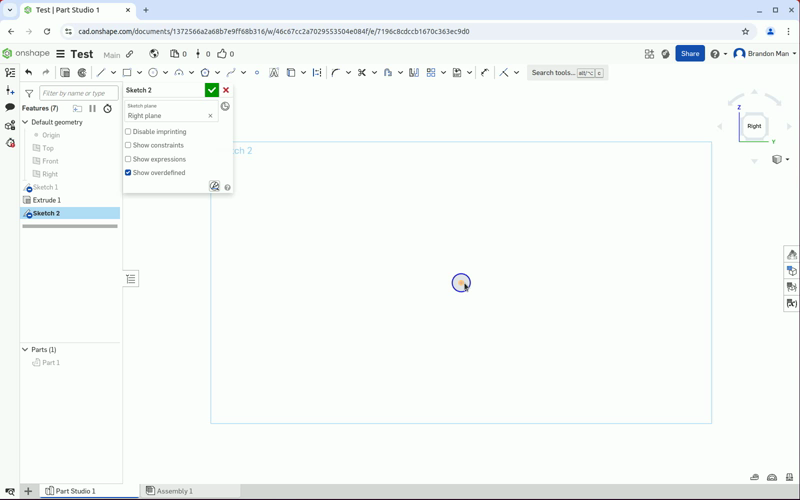
scroll(6)
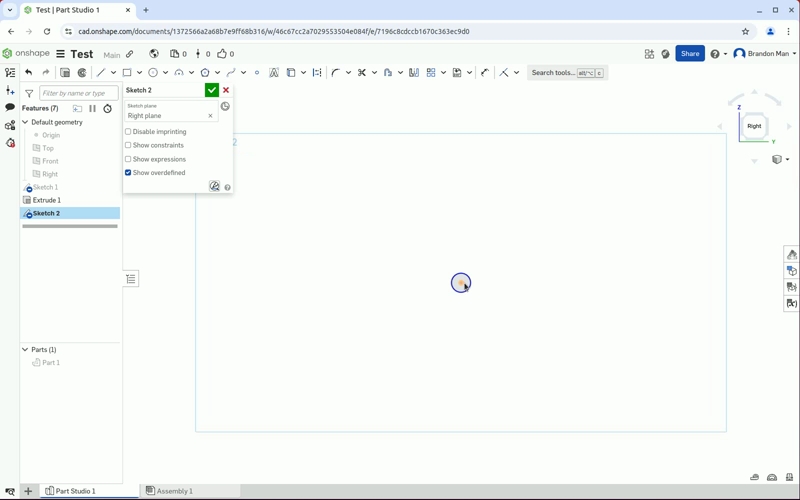
scroll(6)
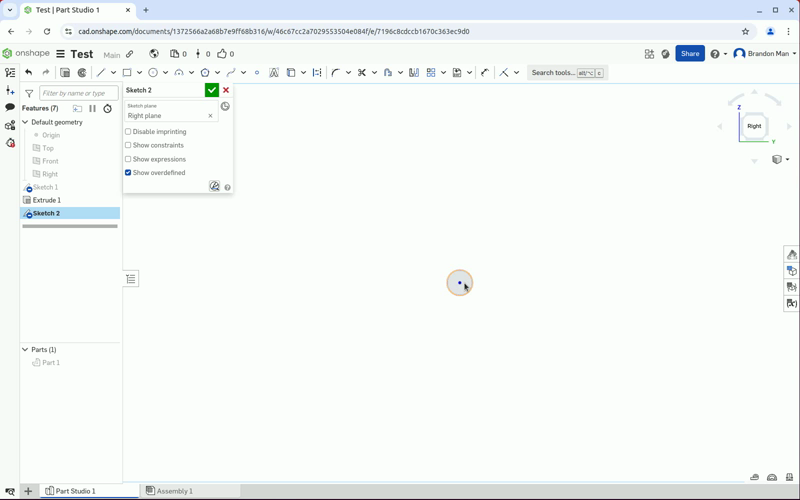
scroll(6)
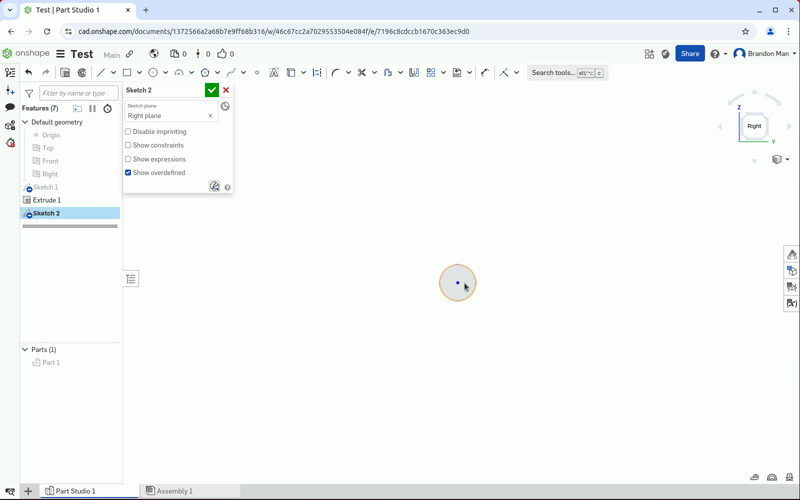
scroll(6)
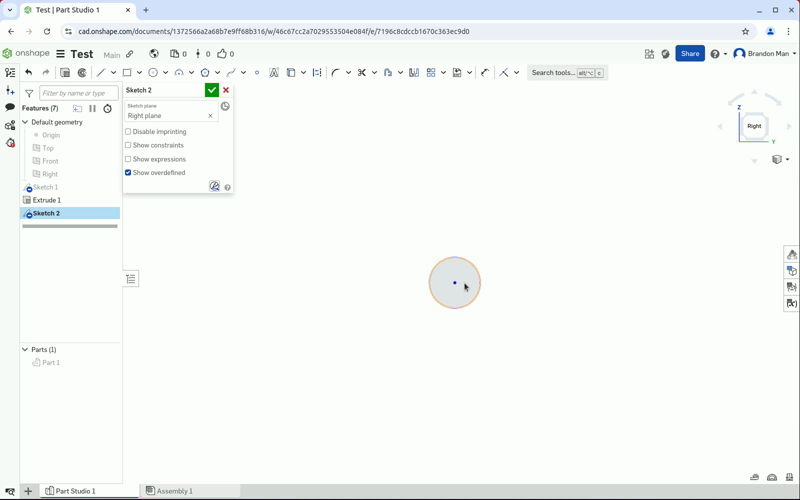
scroll(6)
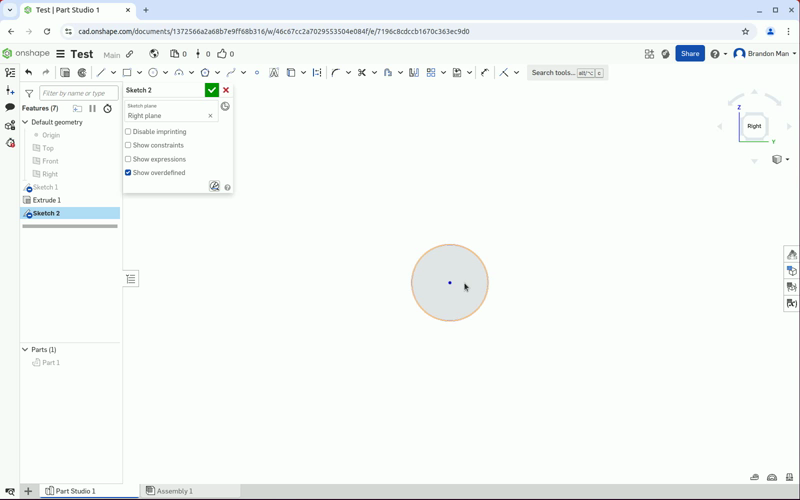
scroll(6)
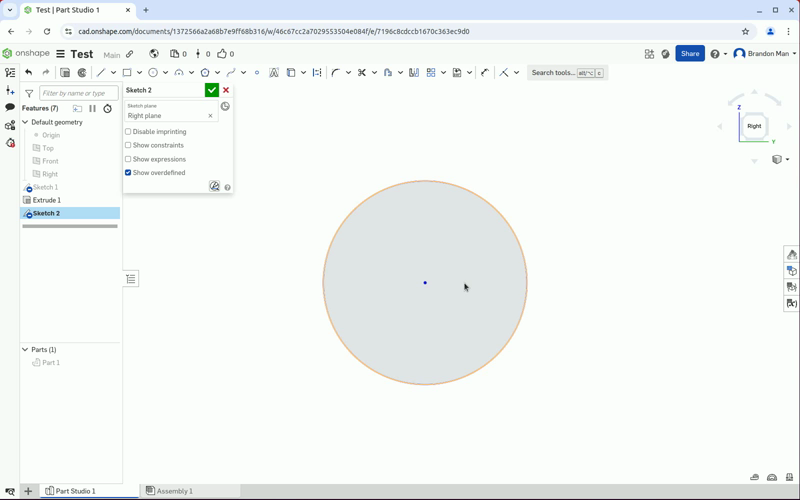
click(464, 282)
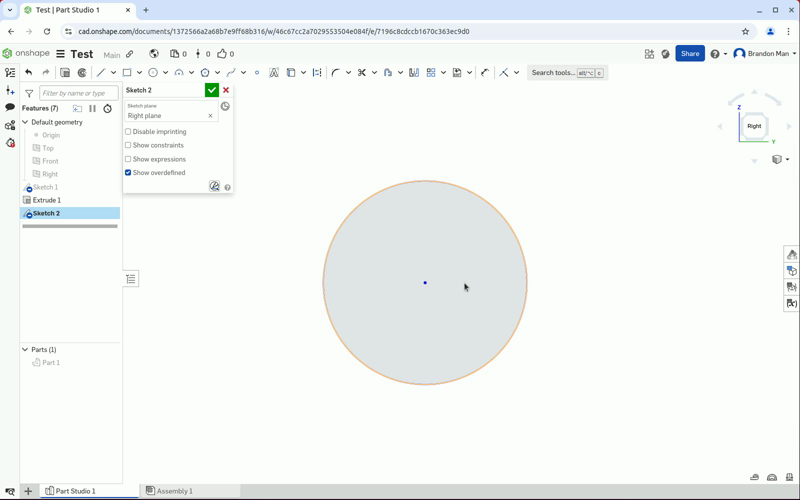
scroll(-6)
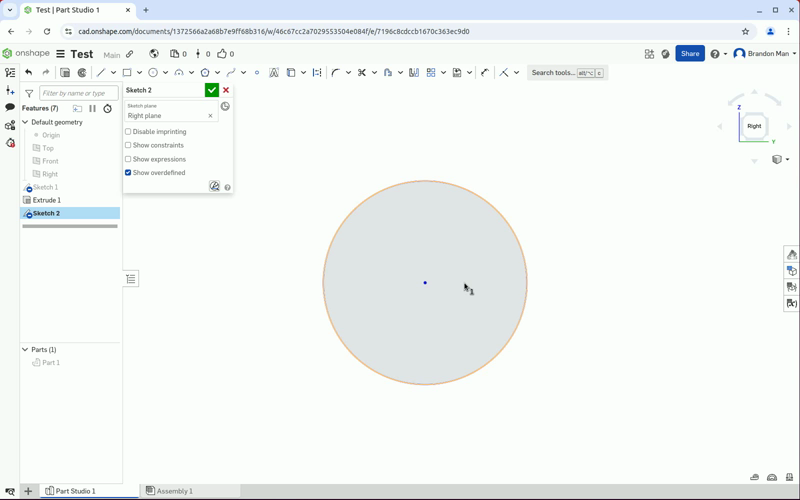
scroll(-6)
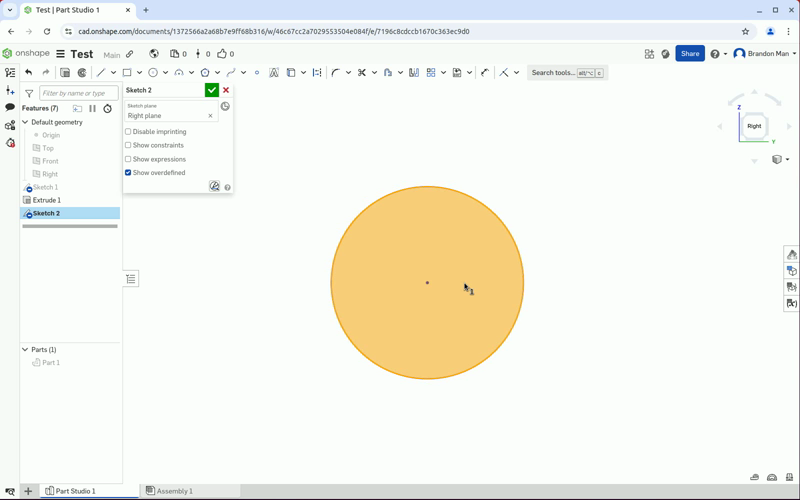
scroll(-6)
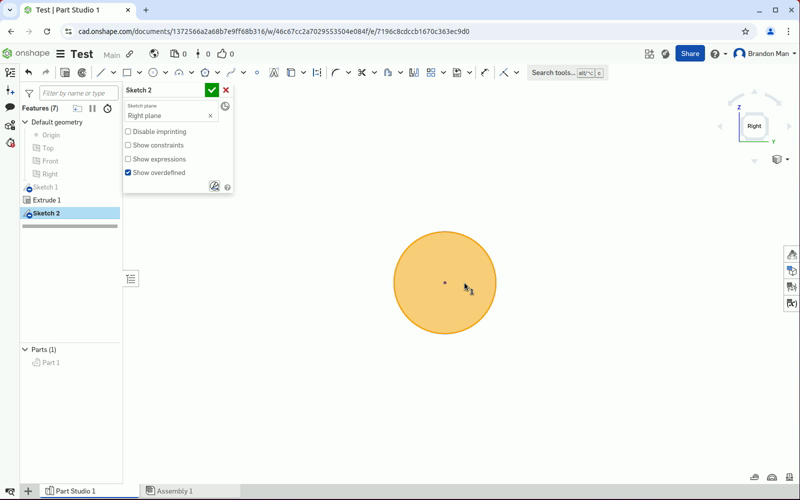
scroll(-6)
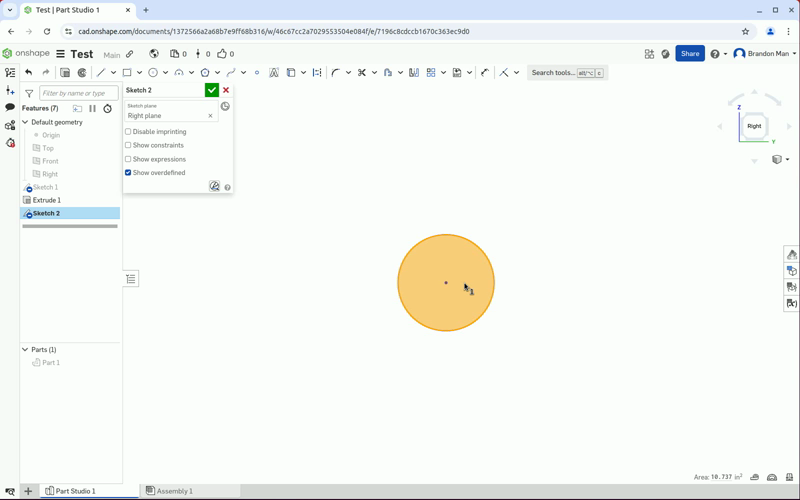
scroll(-6)
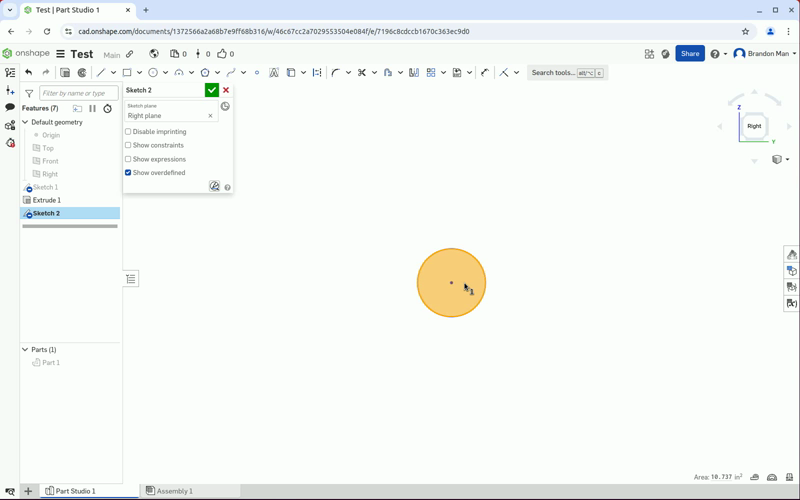
scroll(-6)
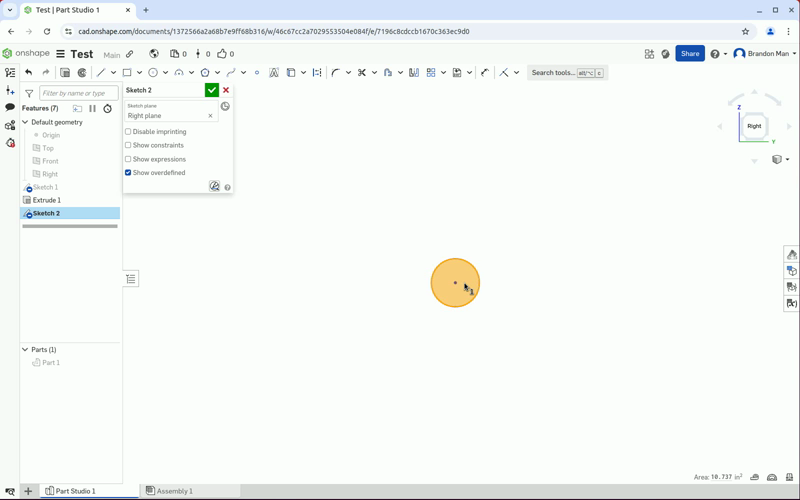
scroll(-6)
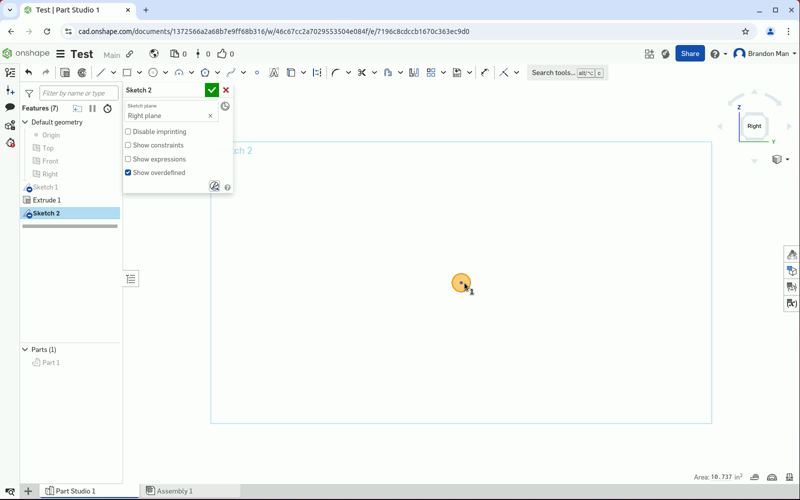
mouse_move(73, 352)
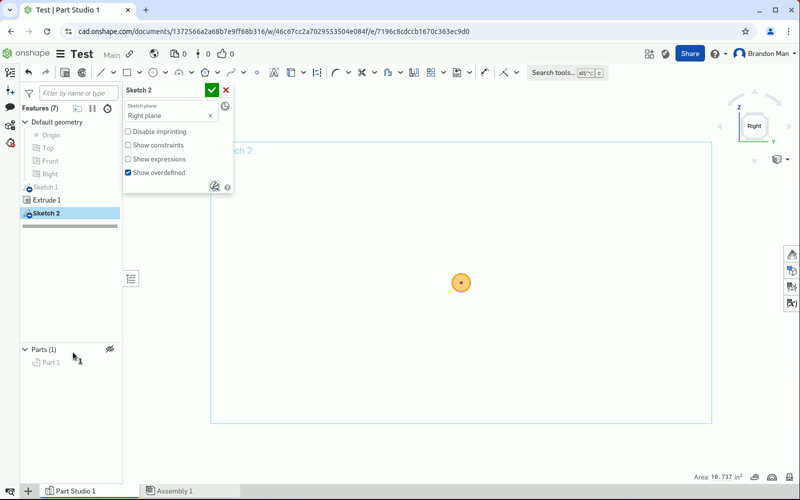
key(shift+y)
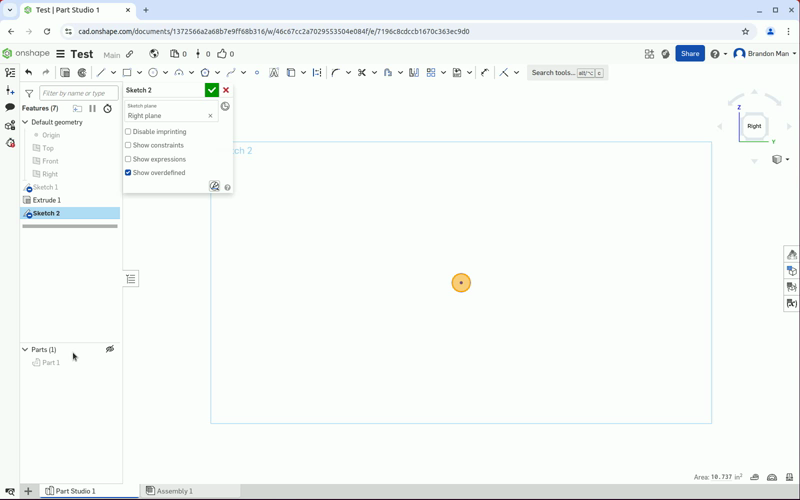
key(shift+e)
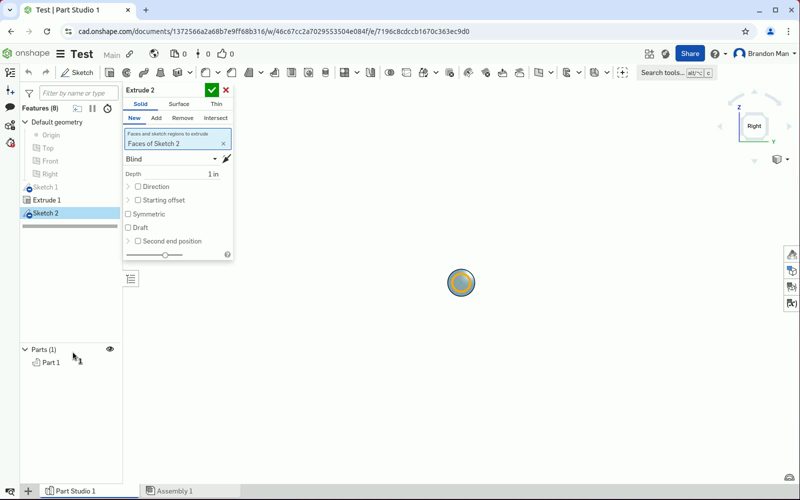
mouse_move(143, 106)
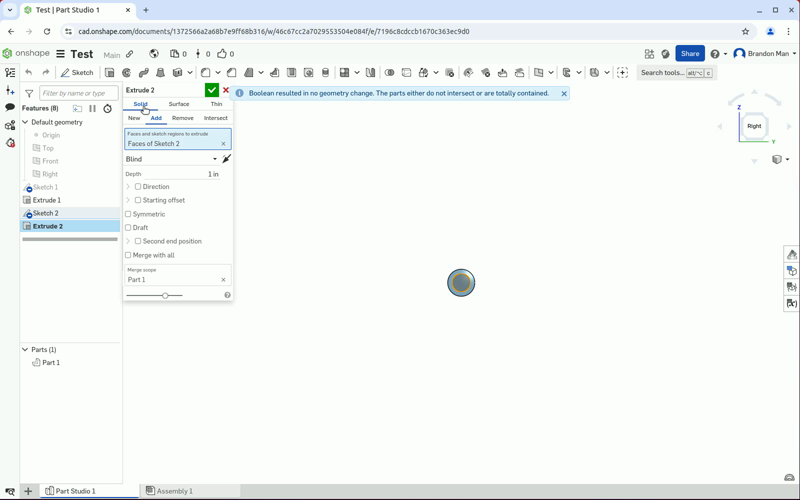
click(143, 106)
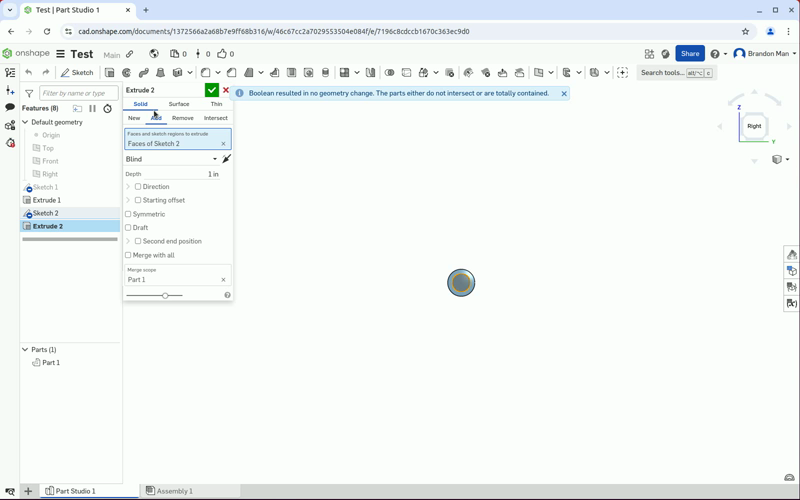
mouse_move(186, 120)
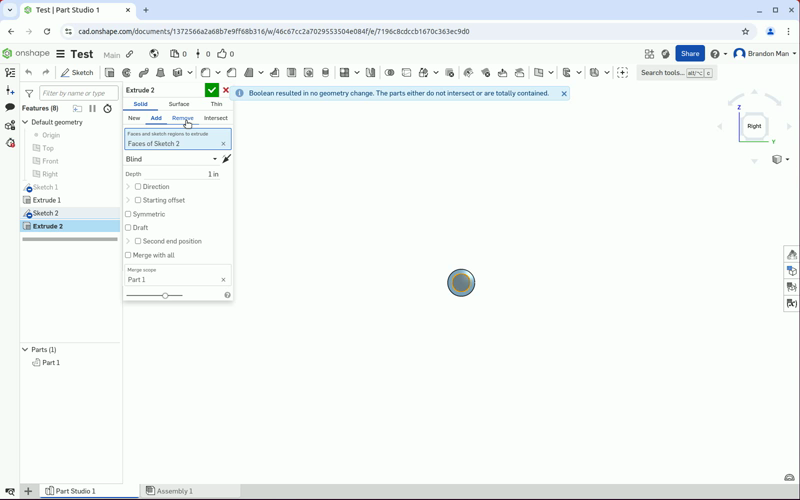
click(186, 120)
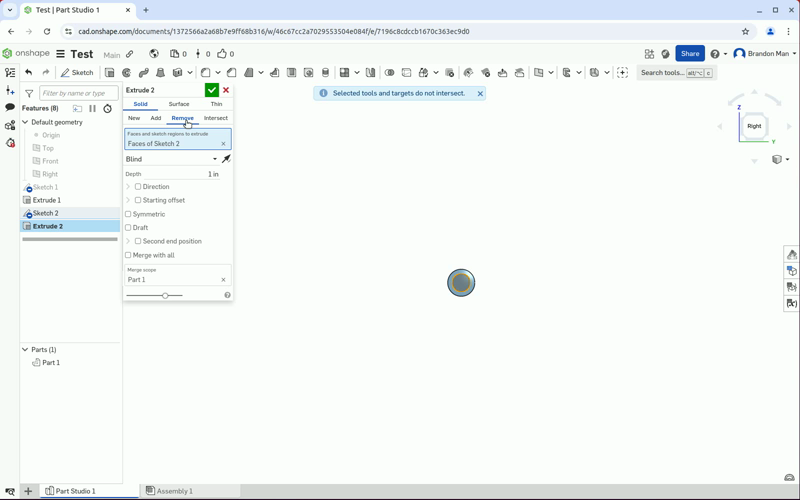
key(tab, 4)
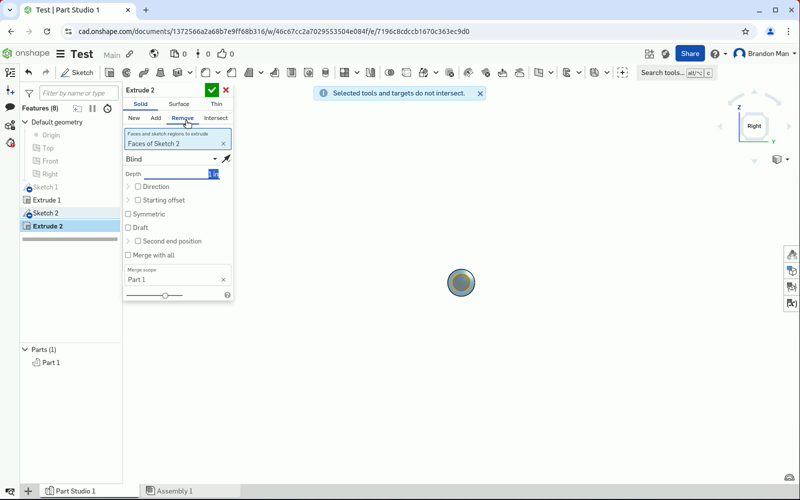
text(8.184)
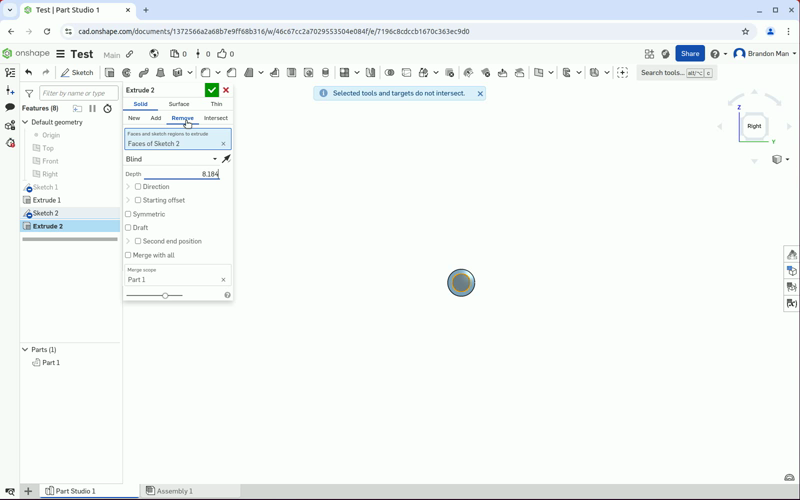
key(tab, 6)
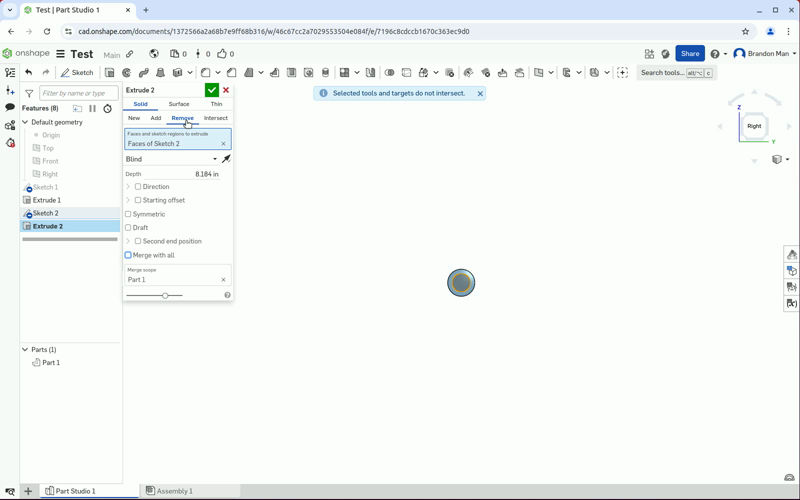
key(space)
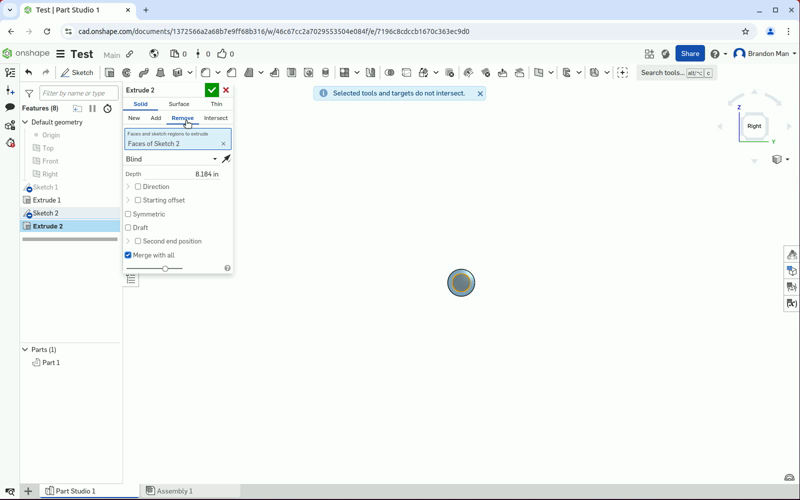
key(enter)
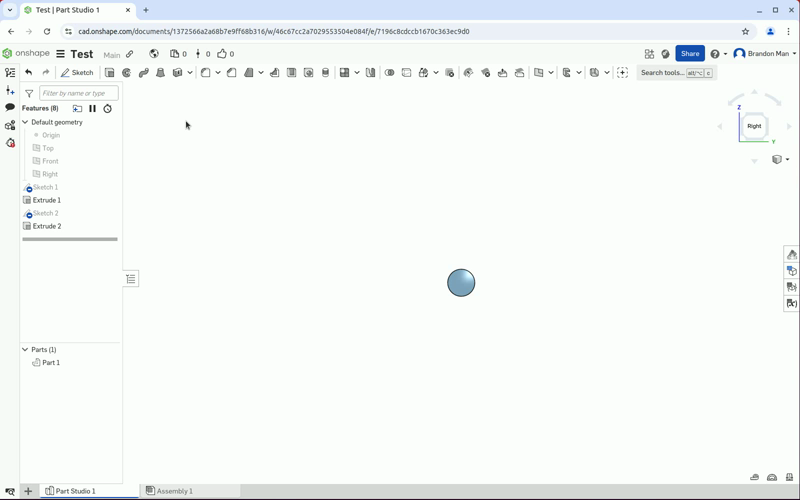
key(shift+h)
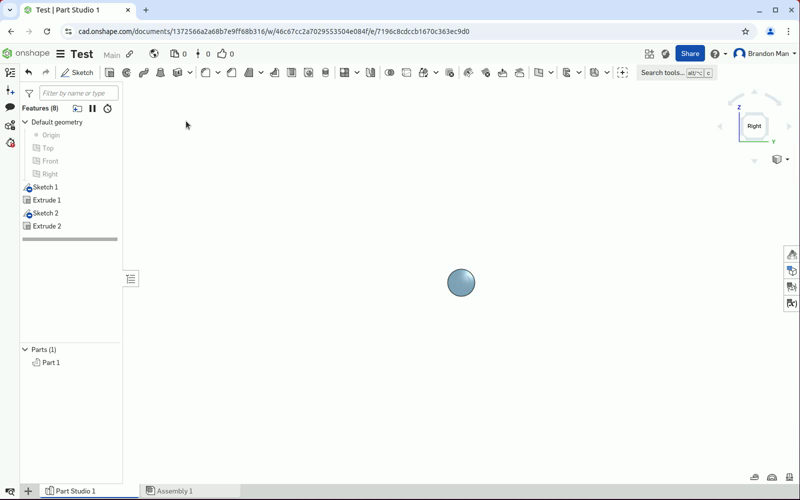
key(shift+h)
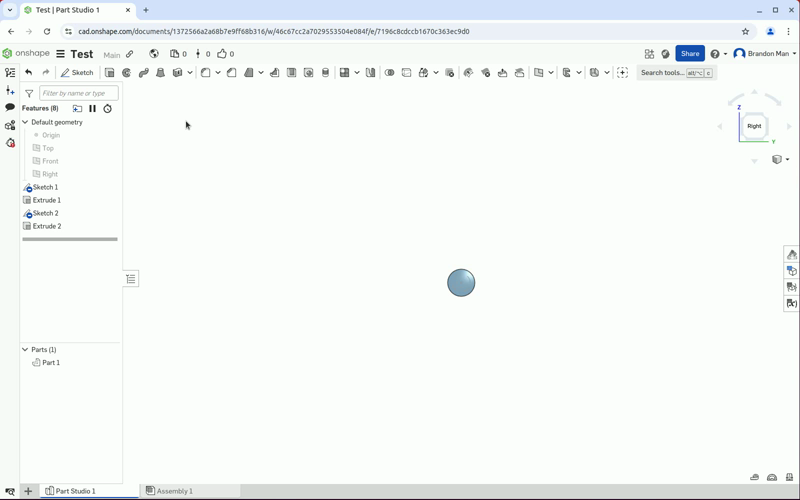
key(shift+7)
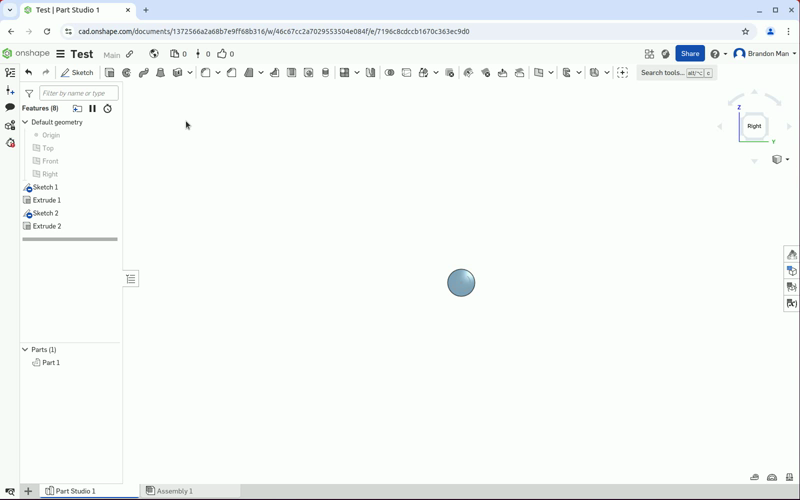
key(right, 2)
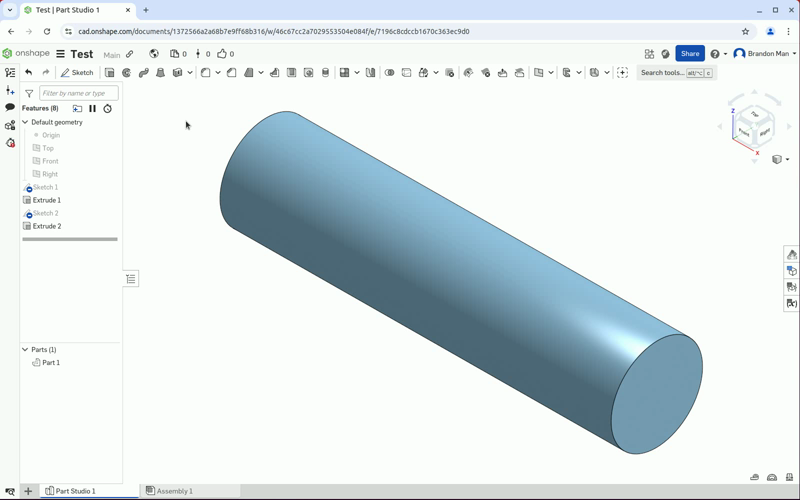
key(down, 2)
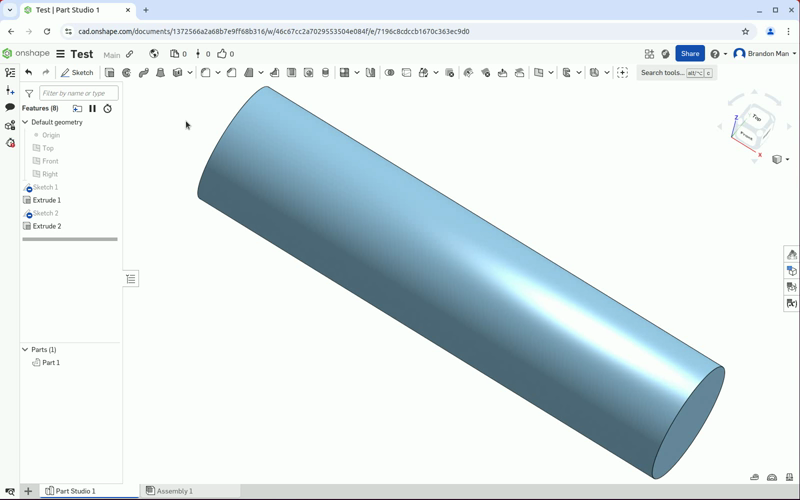
key(up, 2)
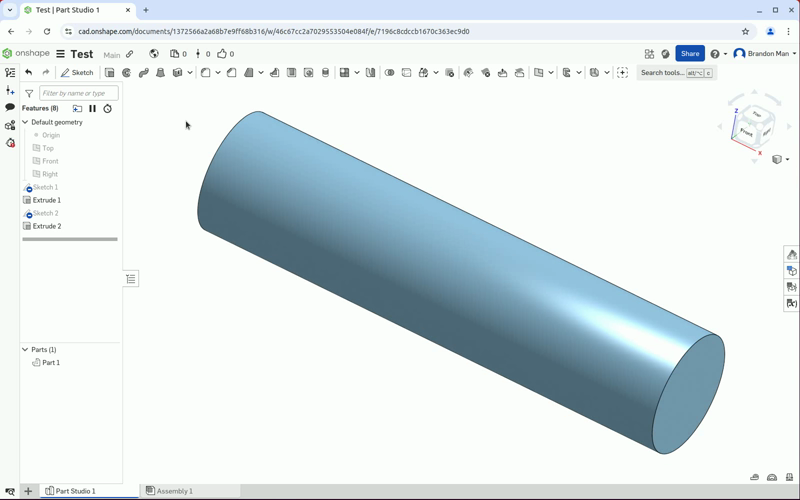
key(left, 2)
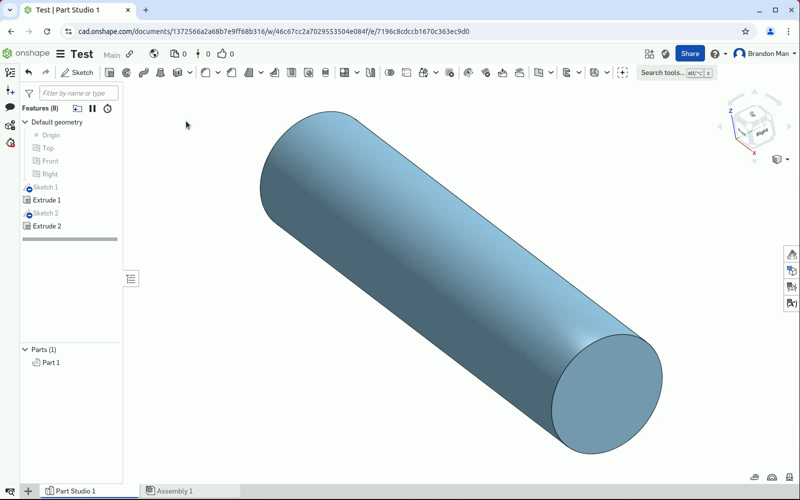
mouse_move(73, 189)
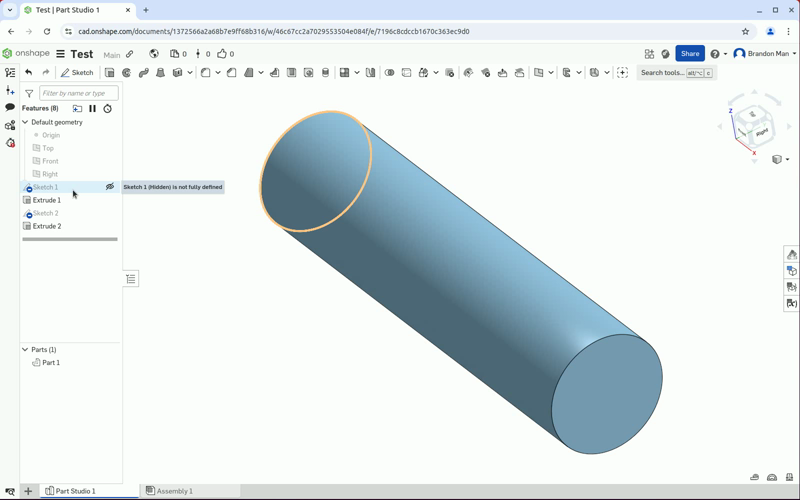
click(73, 189)